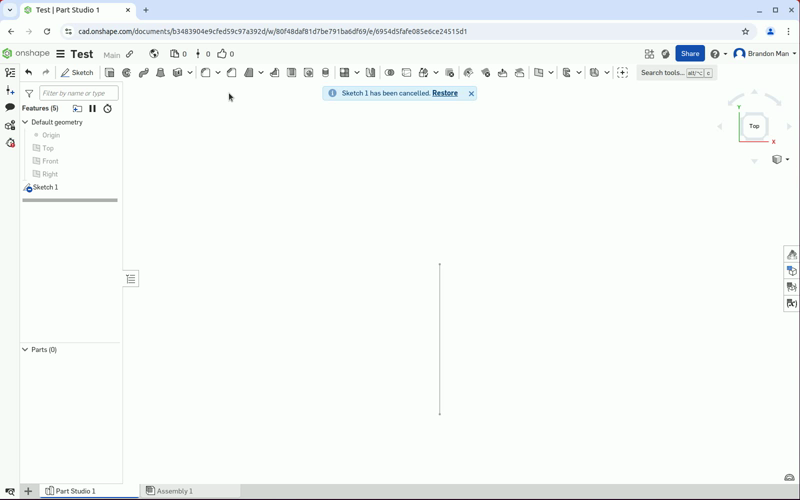
key(shift+h)
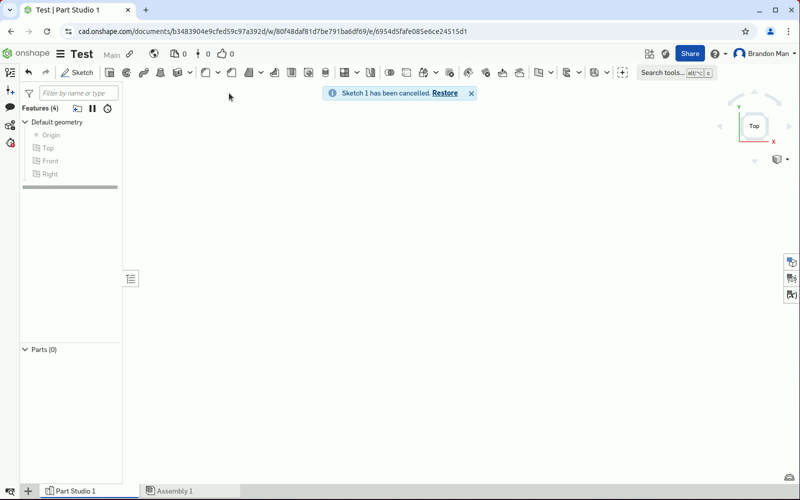
key(shift+s)
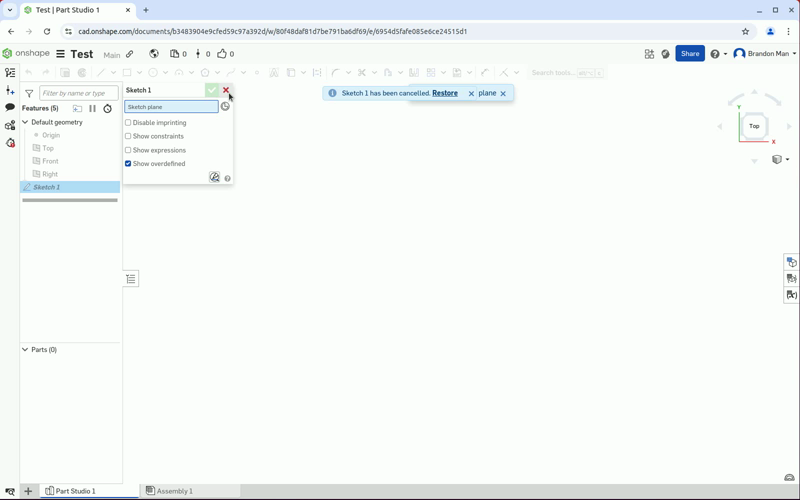
mouse_move(73, 150)
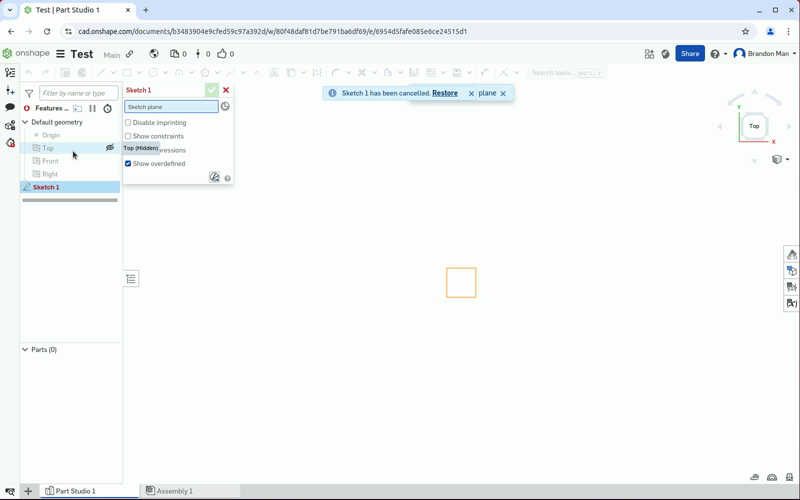
click(73, 150)
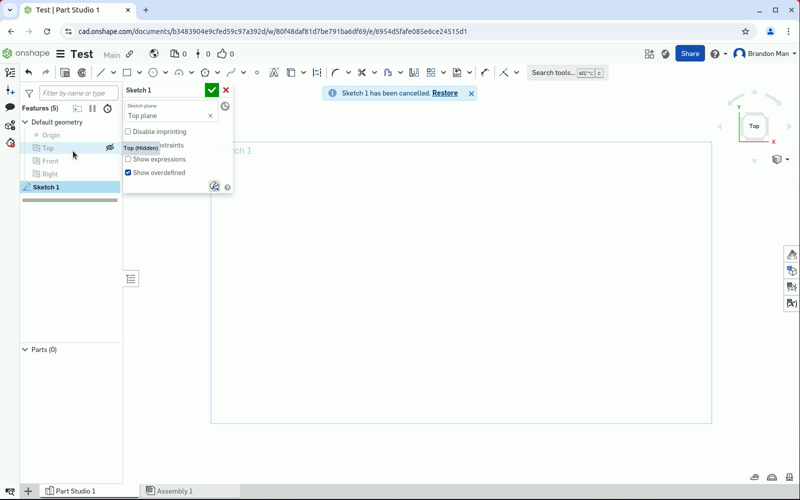
mouse_move(73, 352)
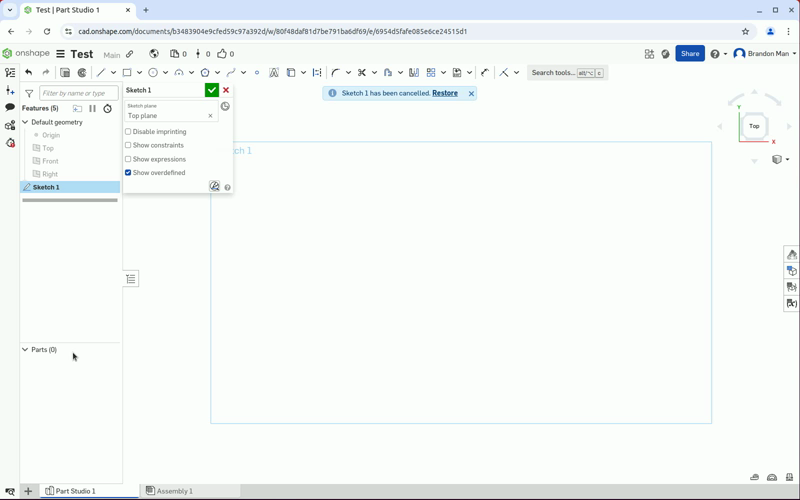
key(y)
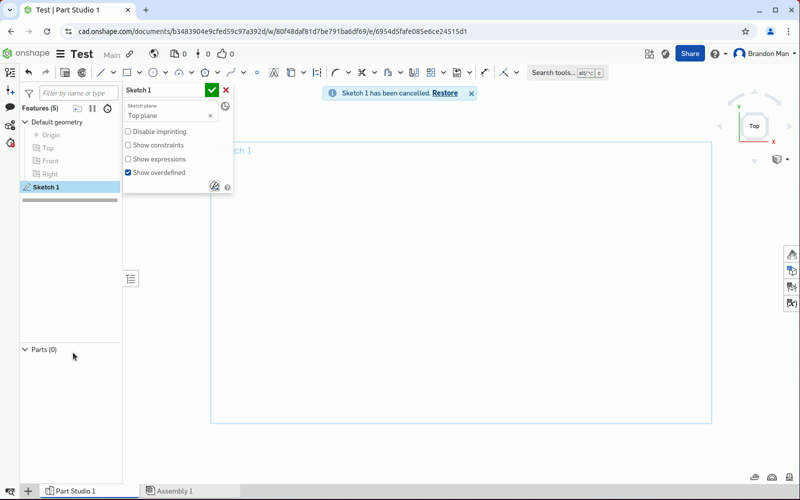
key(l)
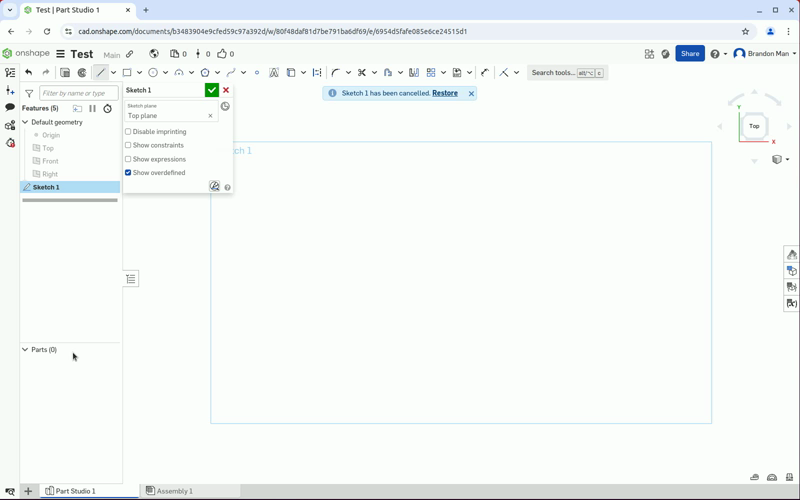
key_down(shift)
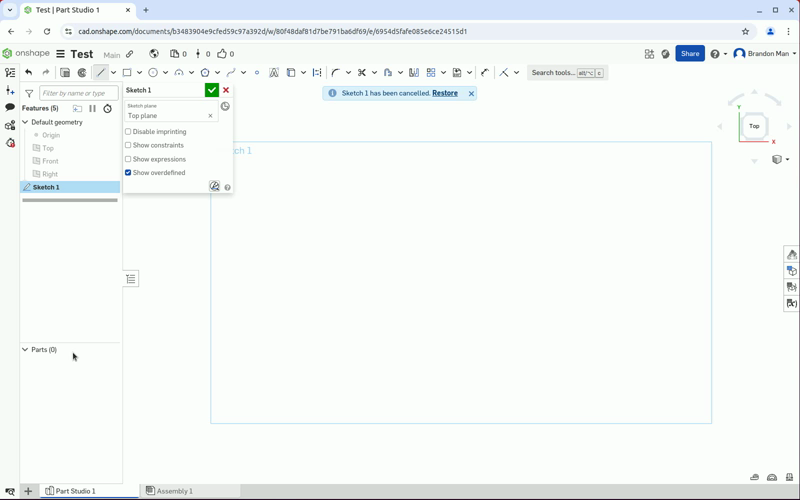
mouse_move(419, 295)
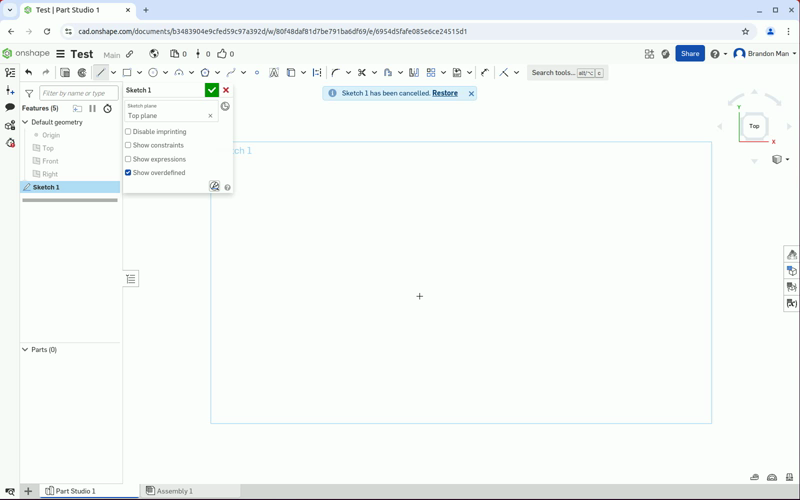
click(419, 295)
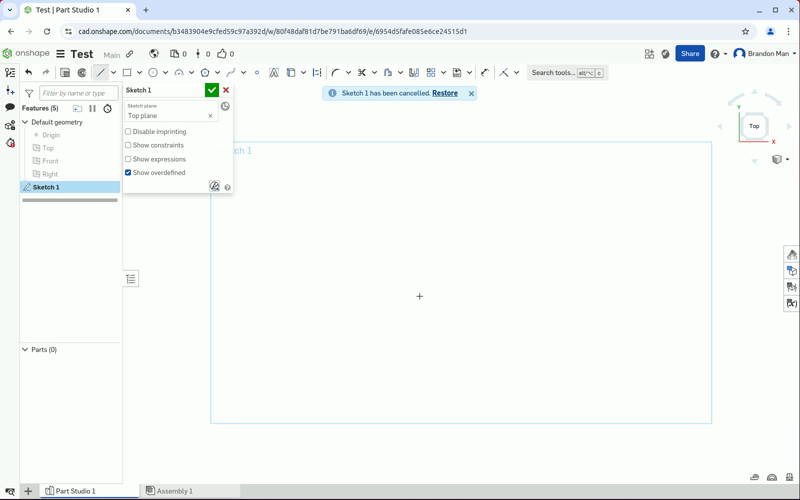
key_up(shift)
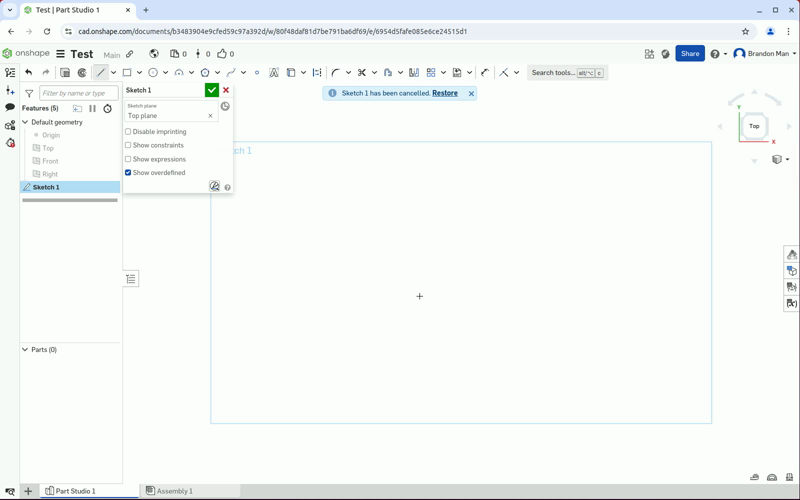
key_down(shift)
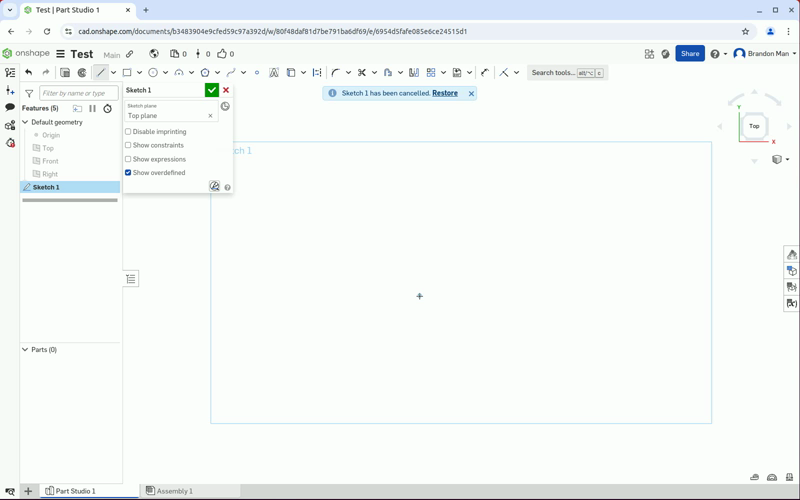
mouse_move(449, 295)
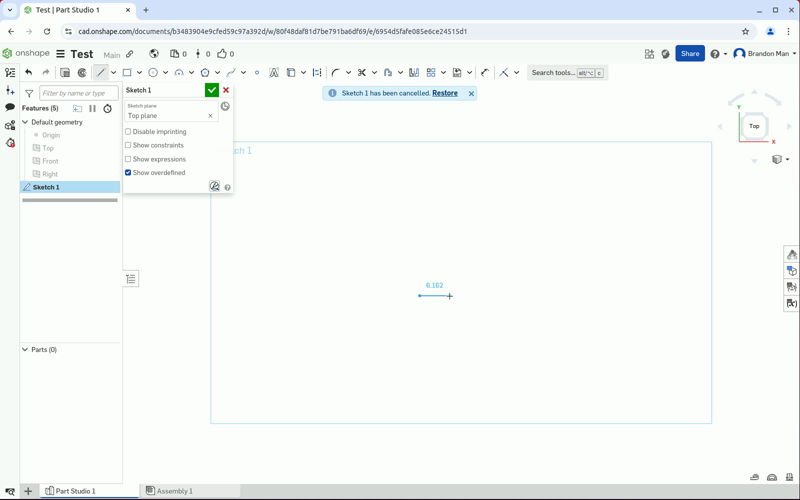
mouse_move(467, 295)
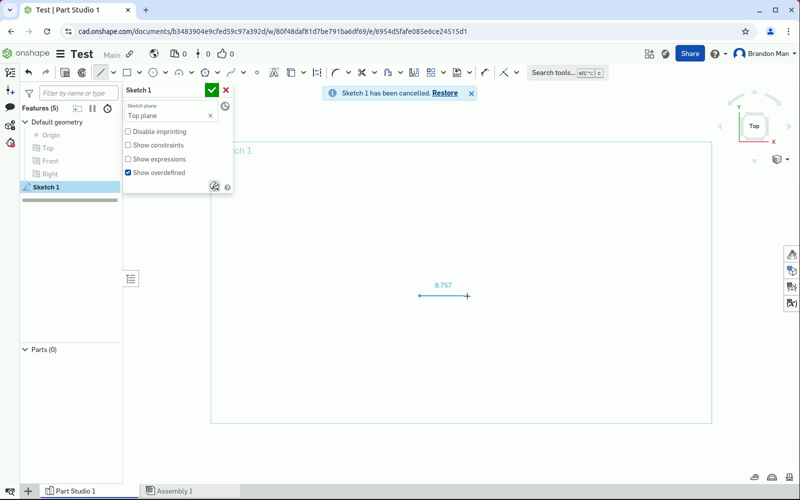
click(467, 295)
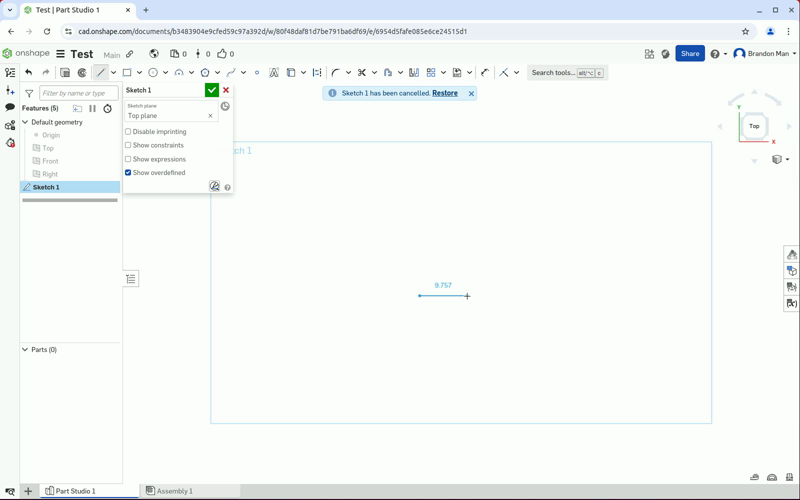
key_up(shift)
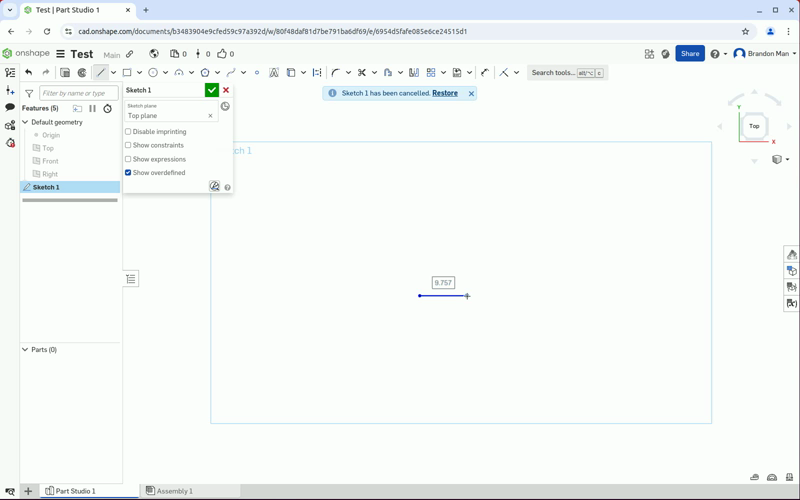
key_down(shift)
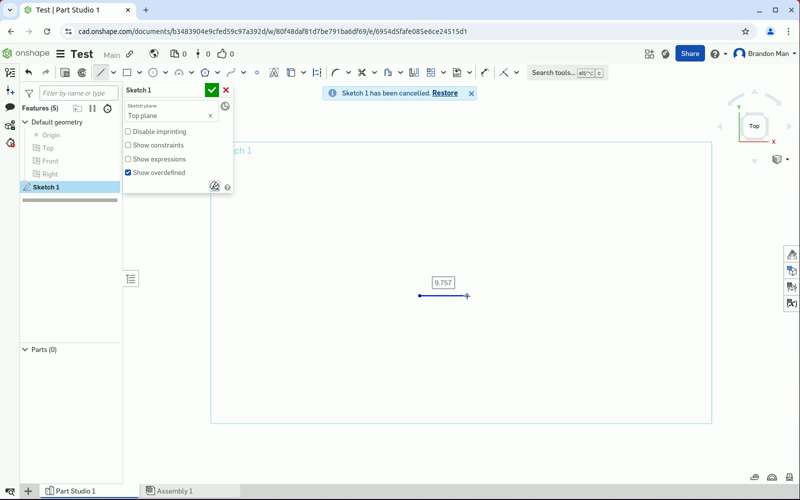
mouse_move(497, 295)
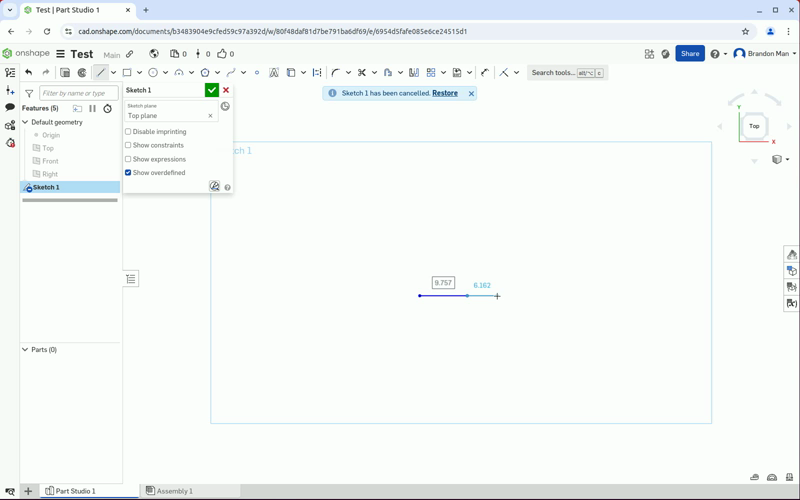
mouse_move(471, 295)
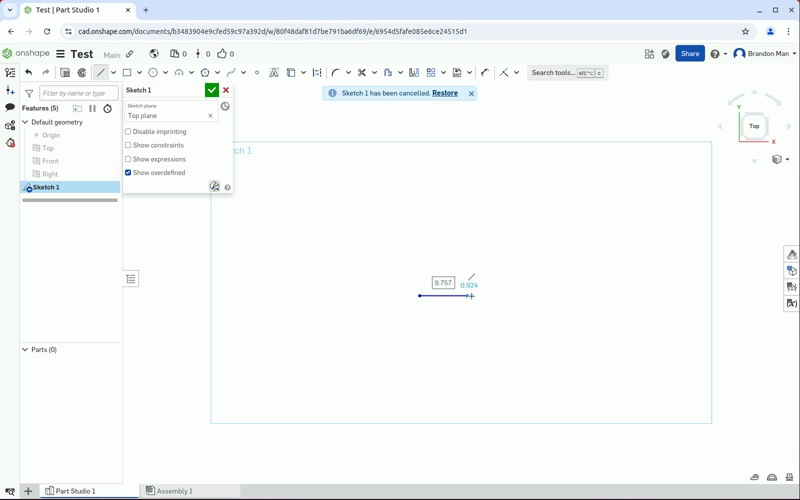
scroll(6)
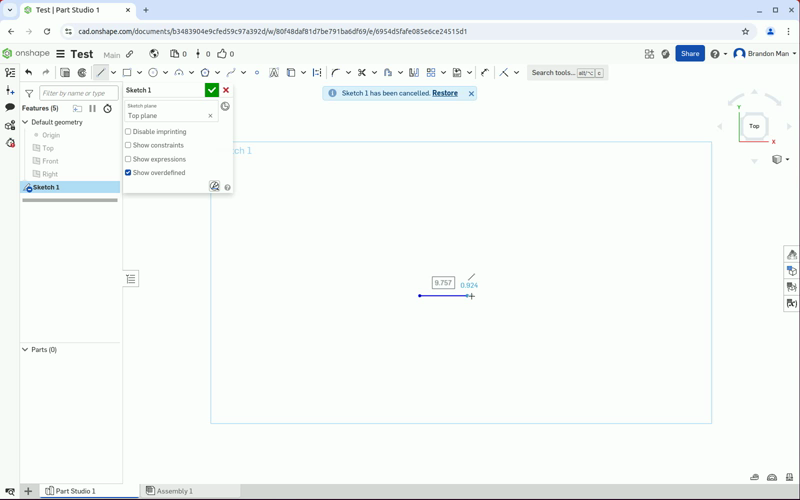
scroll(6)
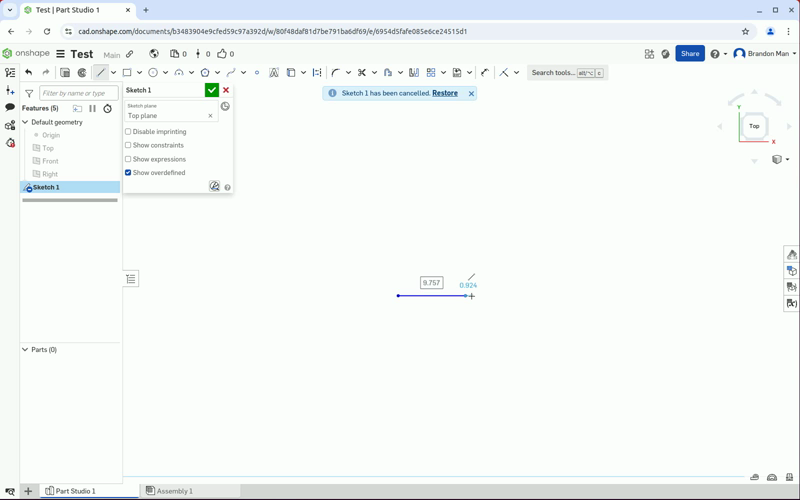
scroll(6)
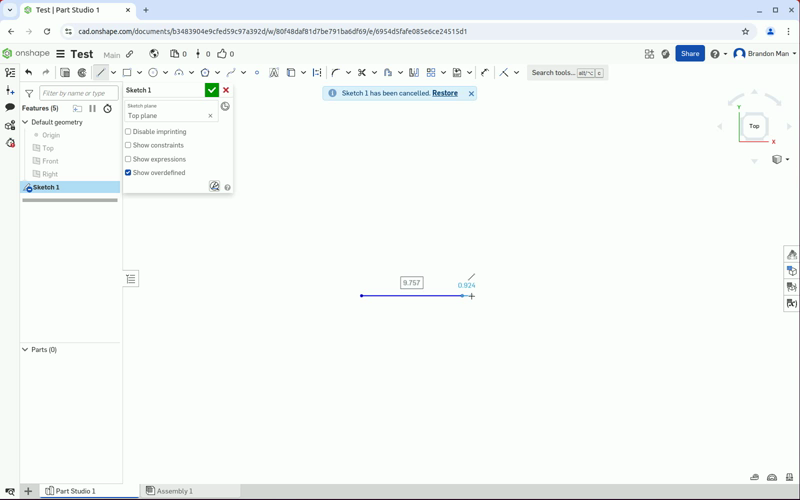
scroll(6)
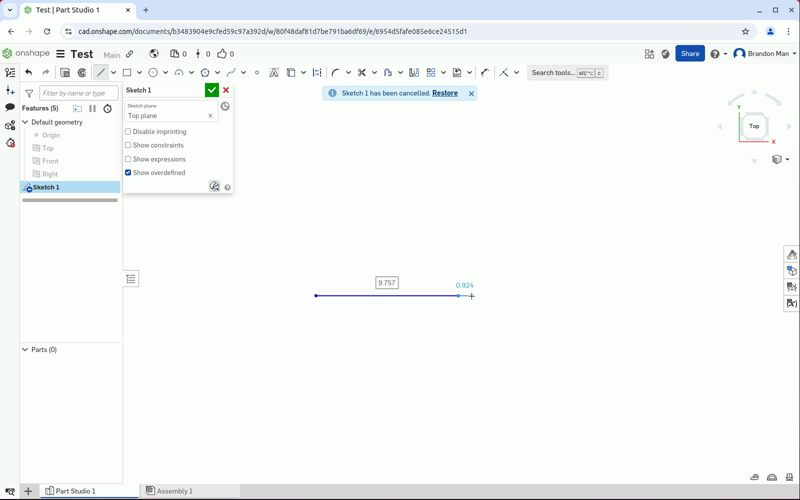
scroll(6)
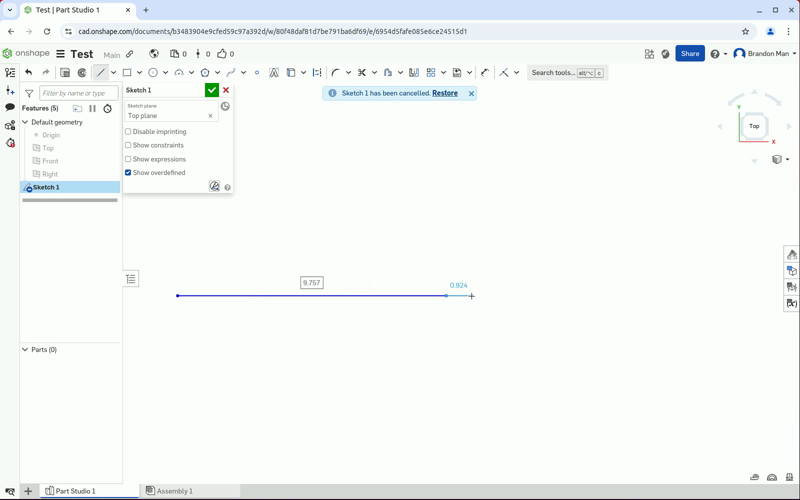
scroll(6)
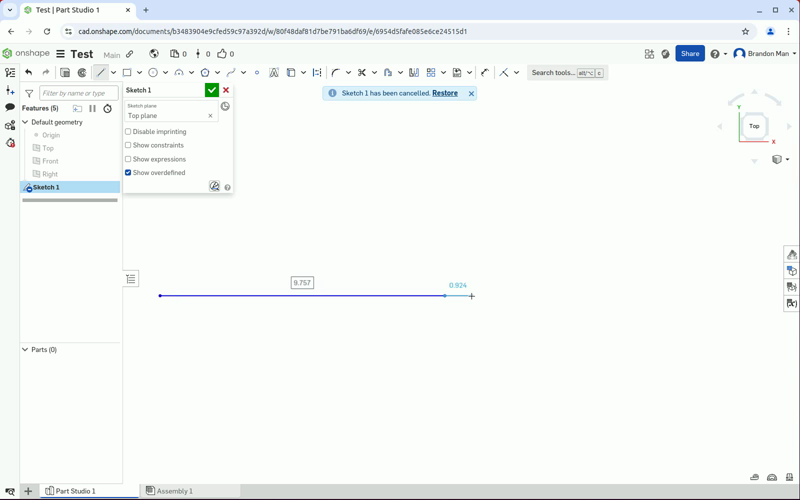
scroll(6)
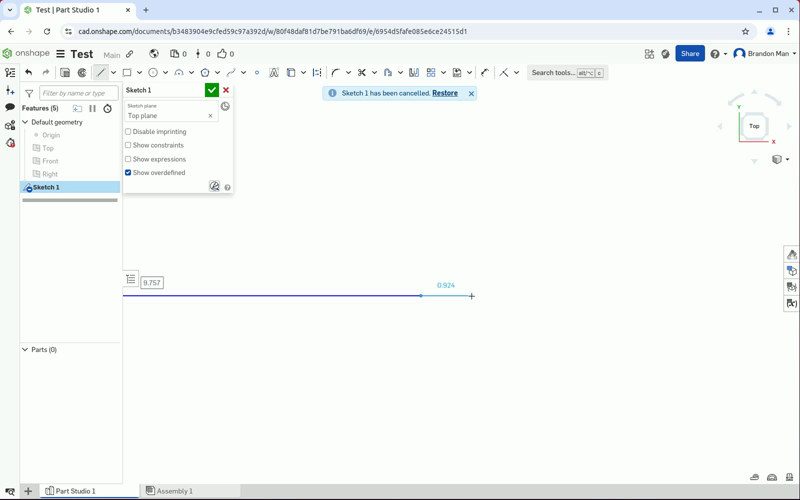
click(471, 295)
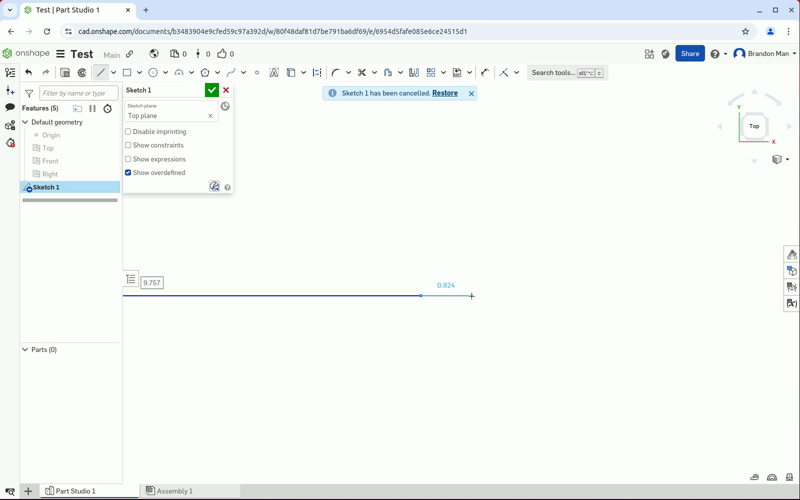
scroll(-6)
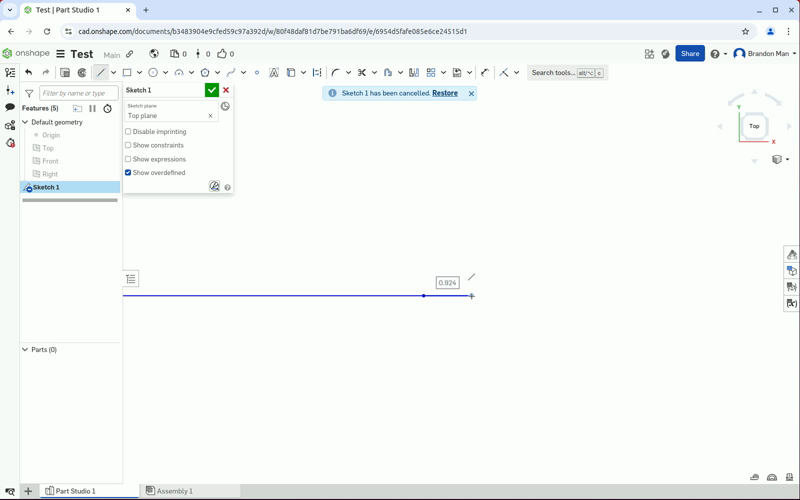
scroll(-6)
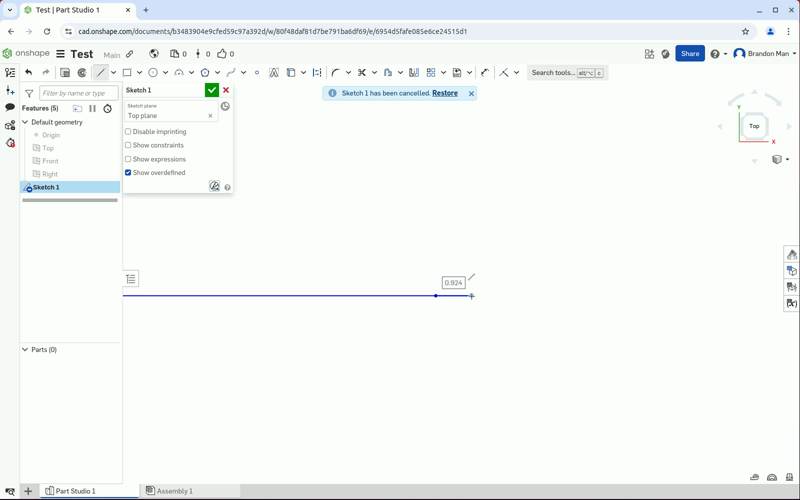
scroll(-6)
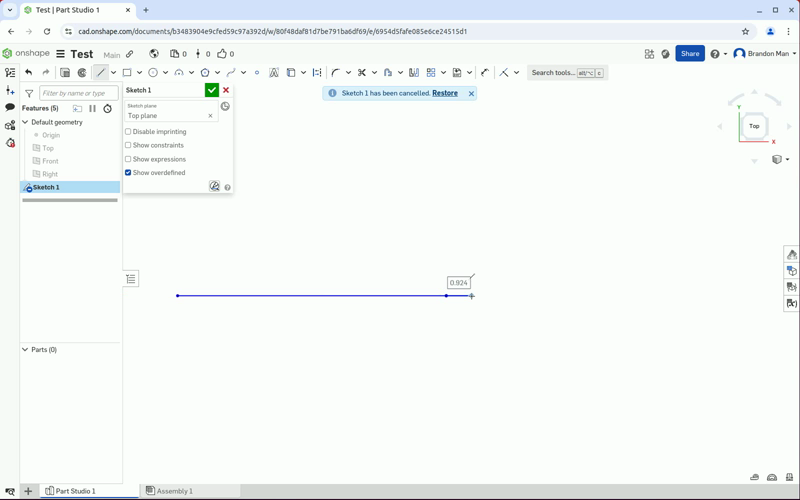
scroll(-6)
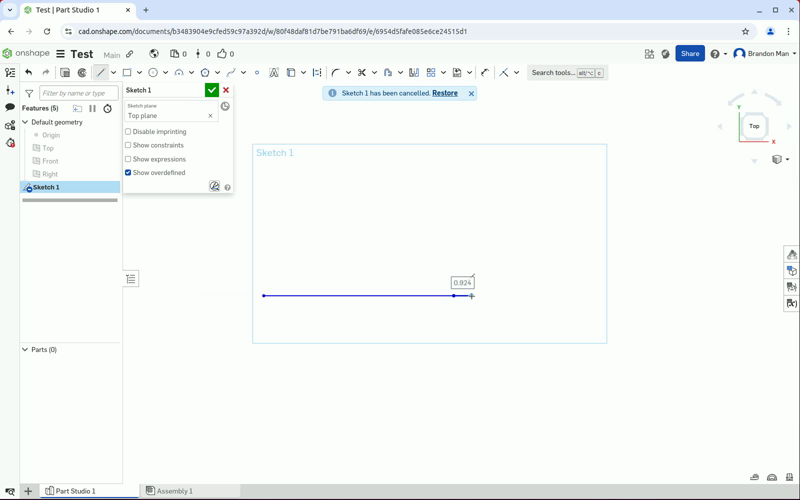
scroll(-6)
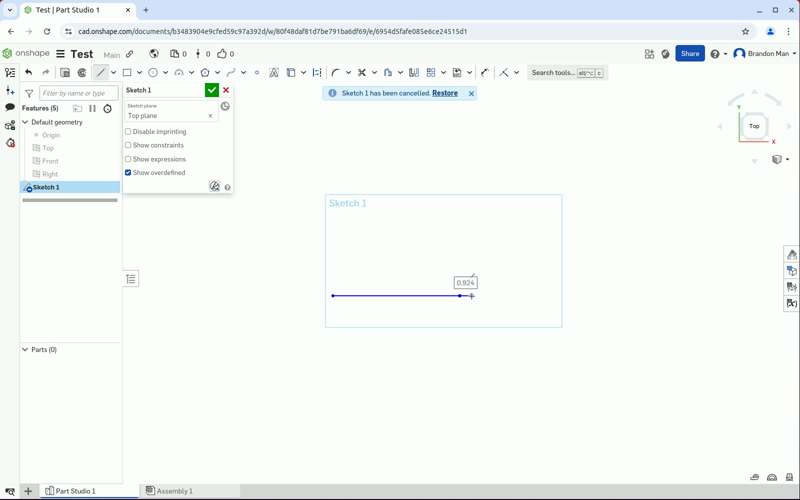
scroll(-6)
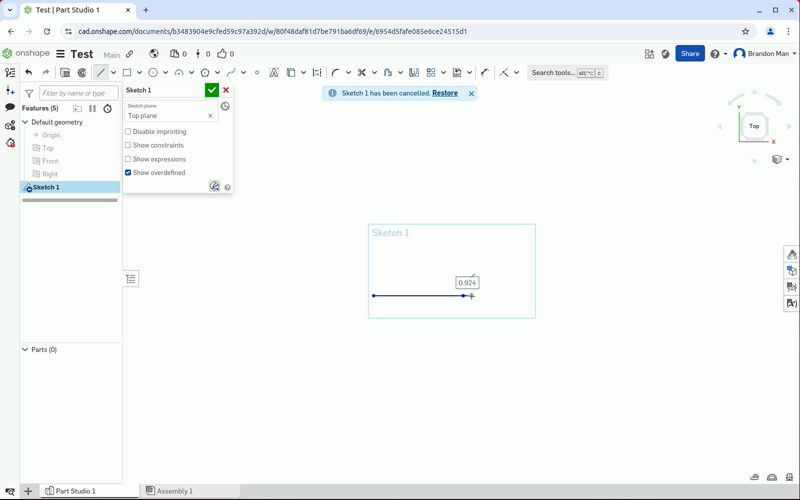
scroll(-6)
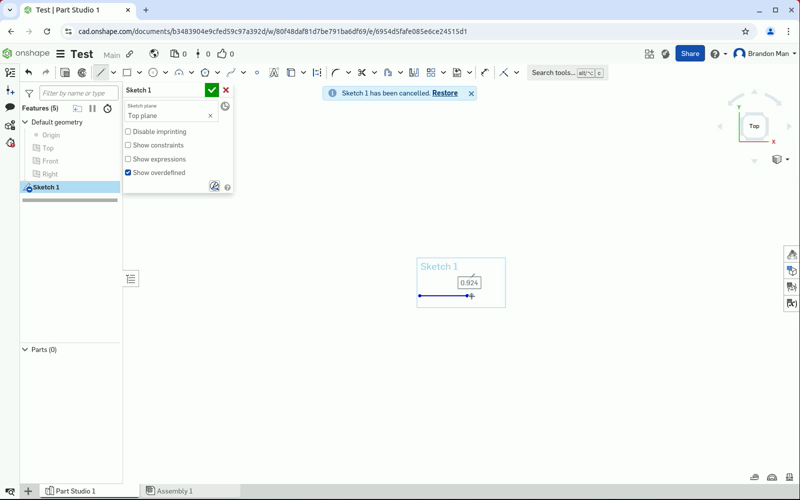
key_up(shift)
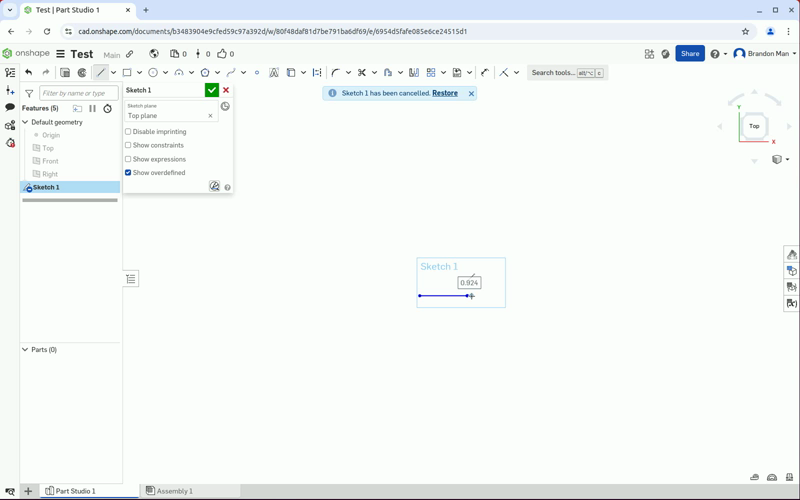
key_down(shift)
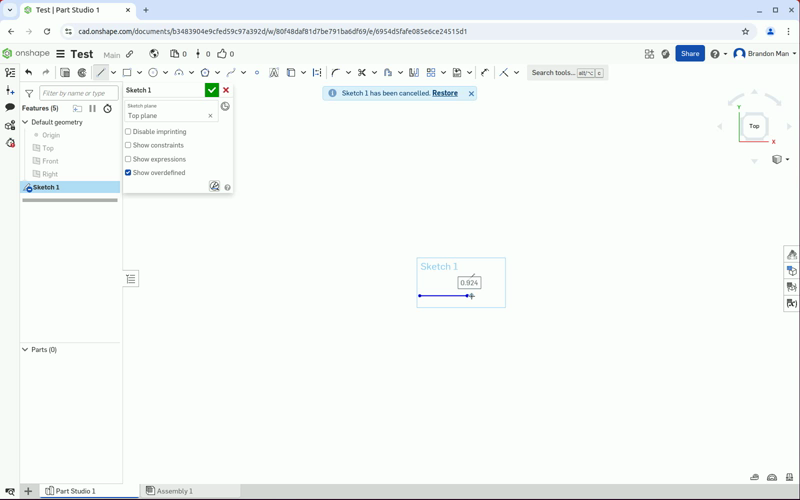
mouse_move(501, 295)
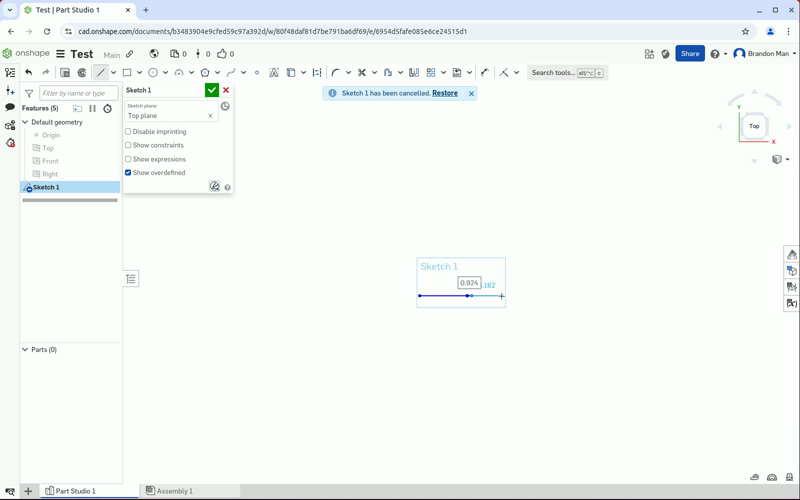
mouse_move(526, 295)
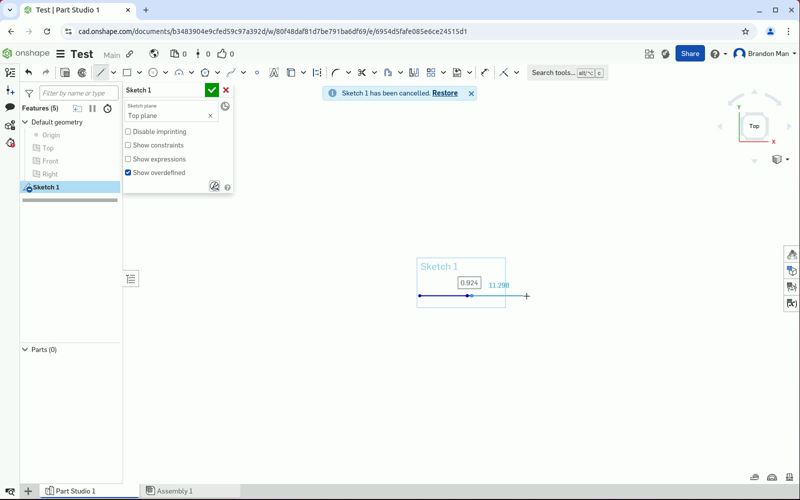
click(526, 295)
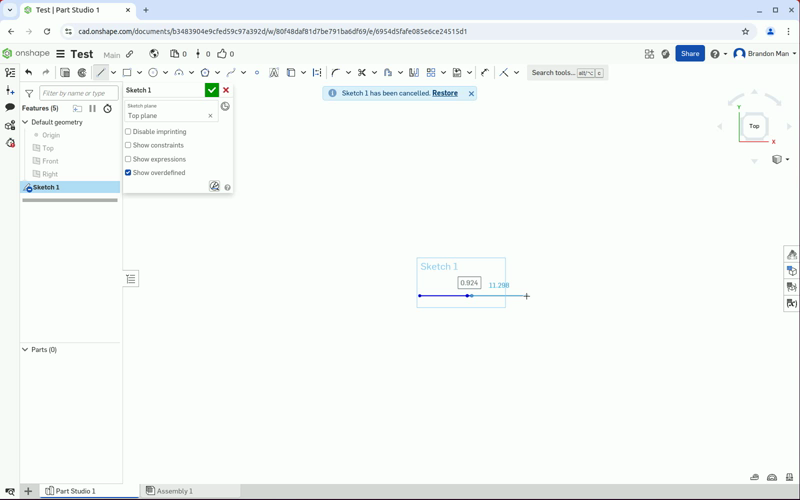
key_up(shift)
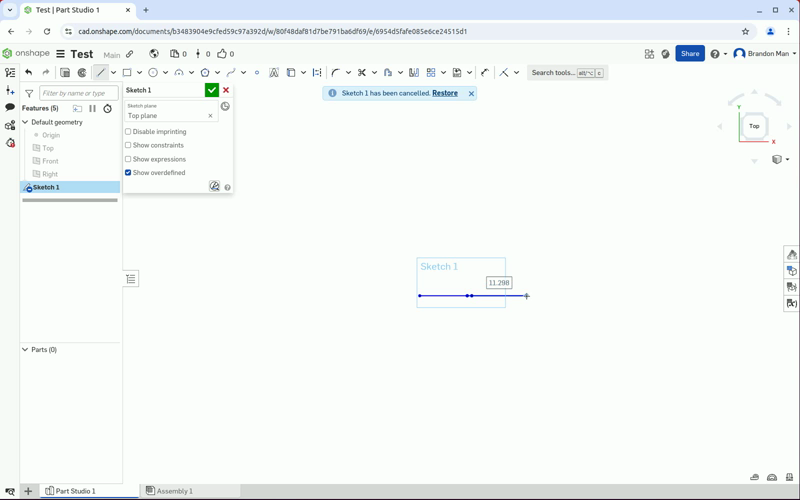
key_down(shift)
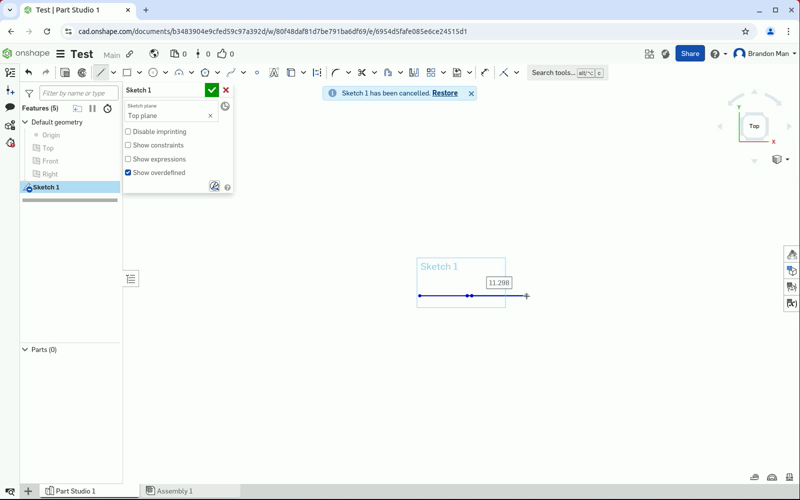
mouse_move(526, 234)
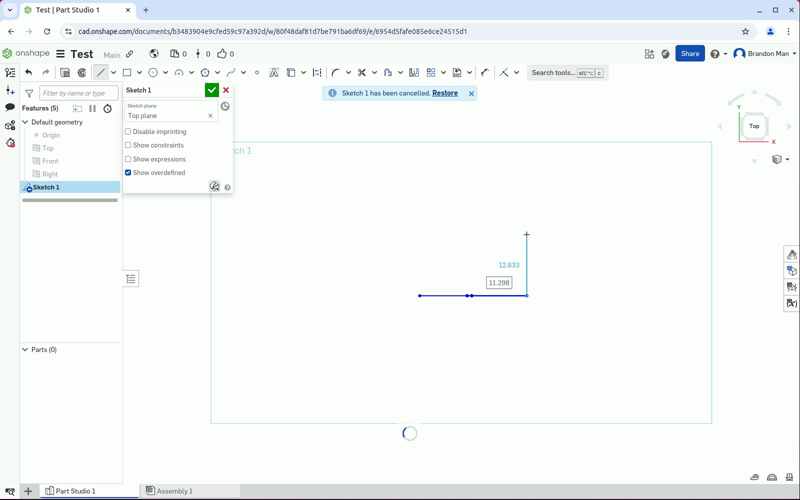
click(526, 234)
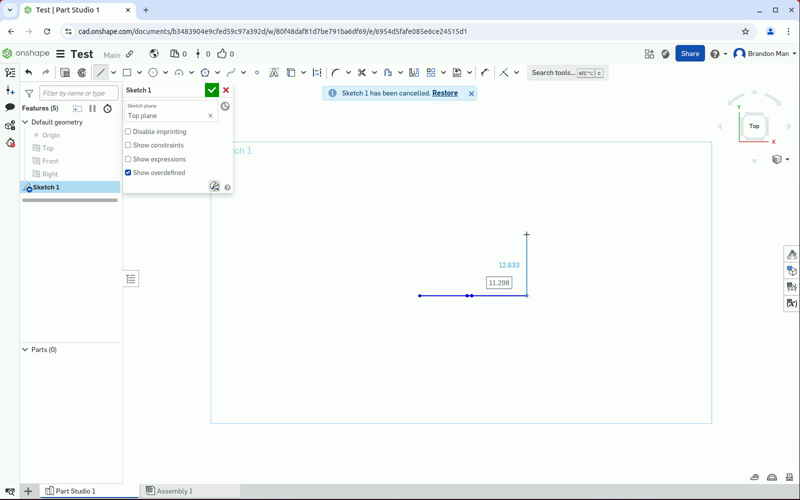
key_up(shift)
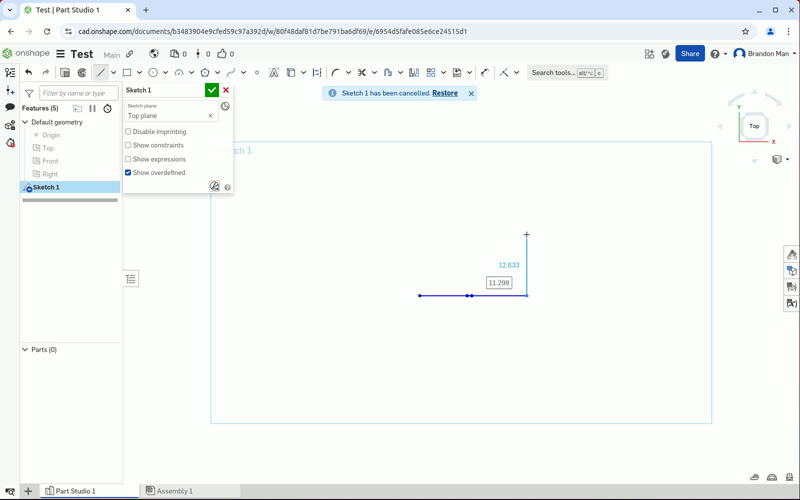
key_down(shift)
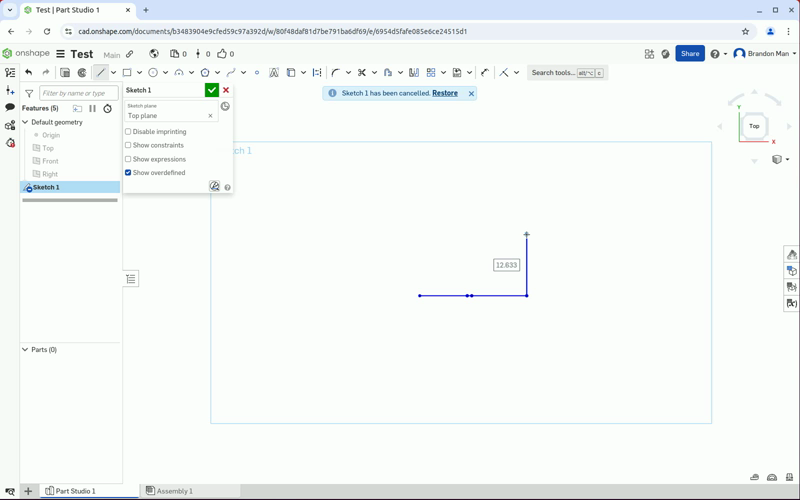
mouse_move(419, 234)
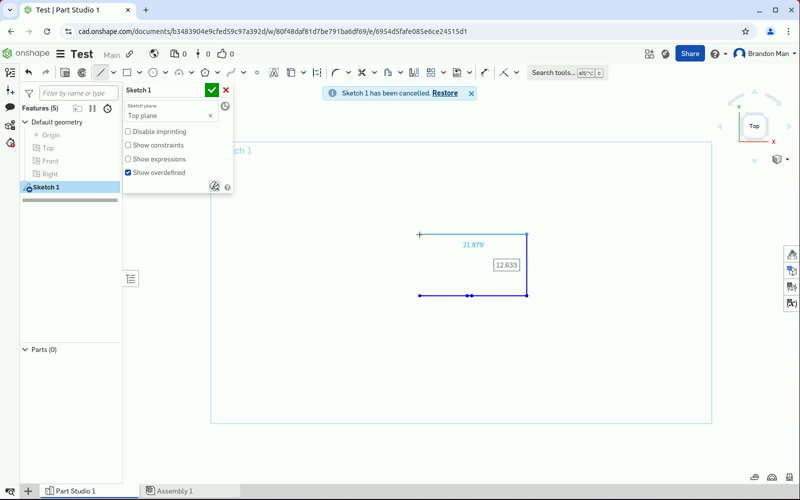
click(419, 234)
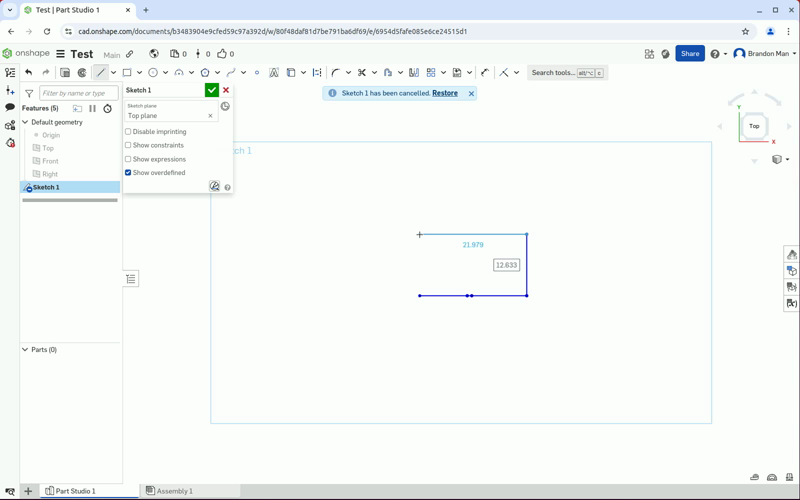
key_up(shift)
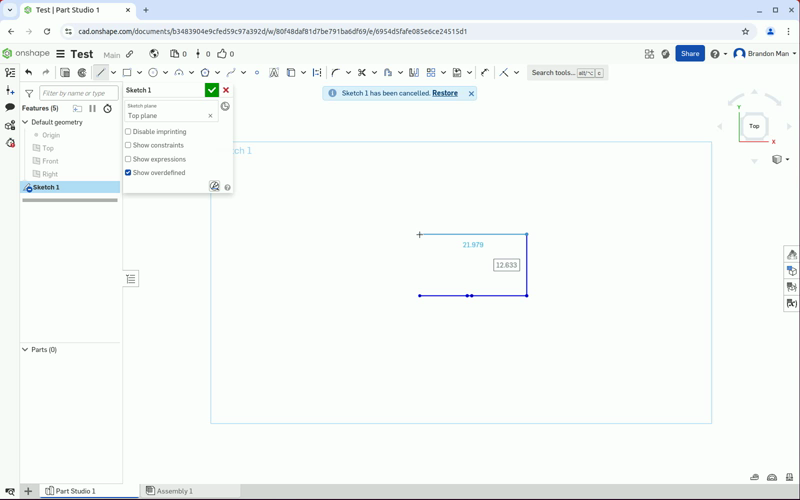
key_down(shift)
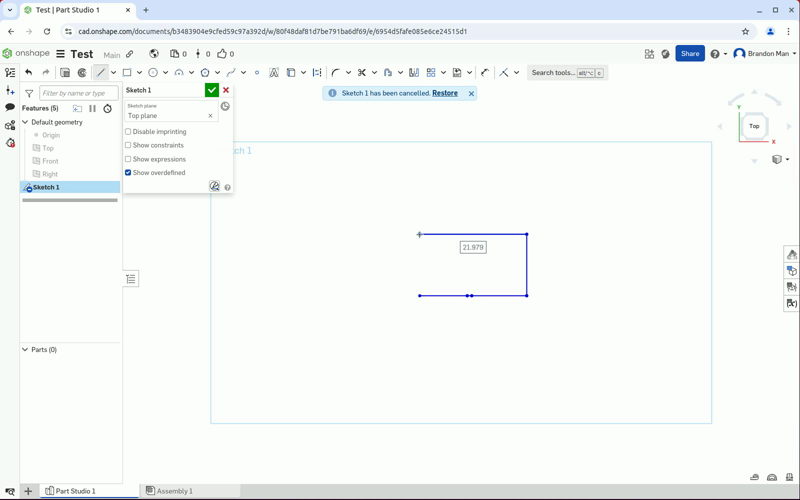
mouse_move(419, 295)
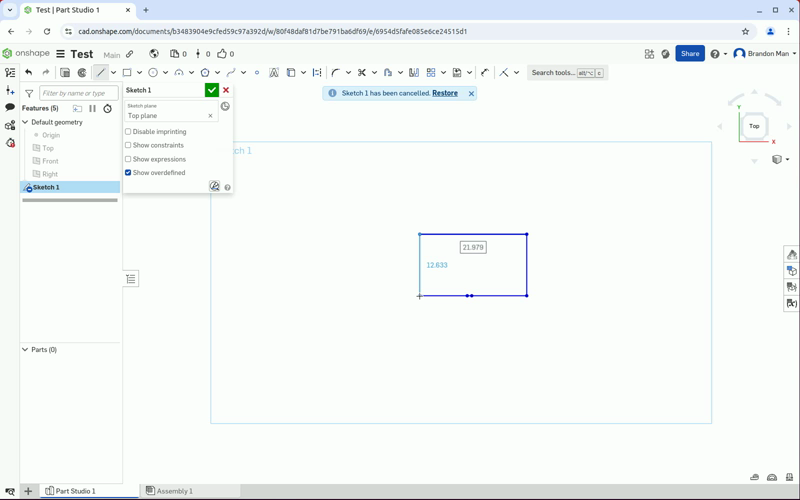
key_up(shift)
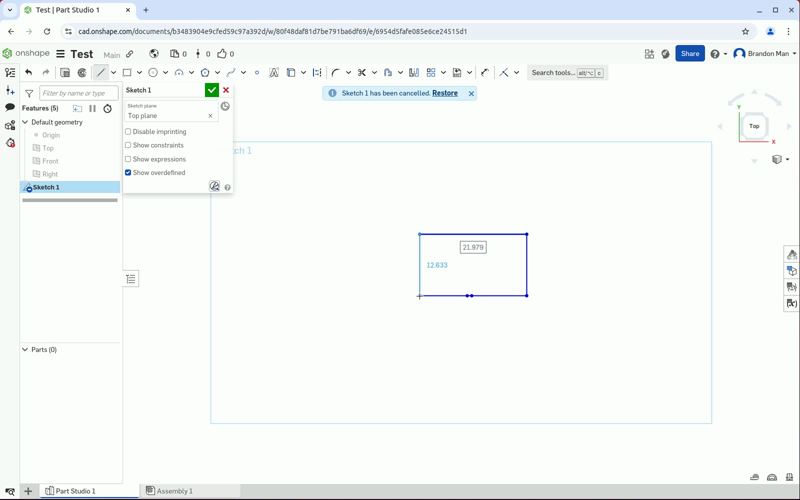
click(419, 295)
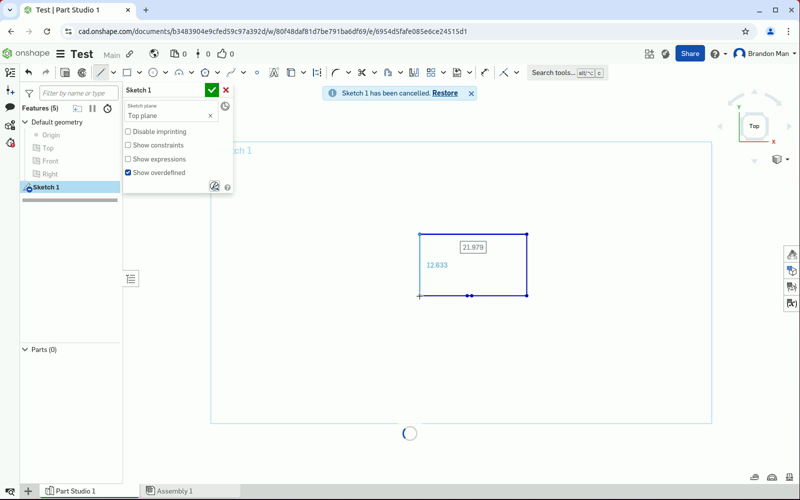
key(esc)
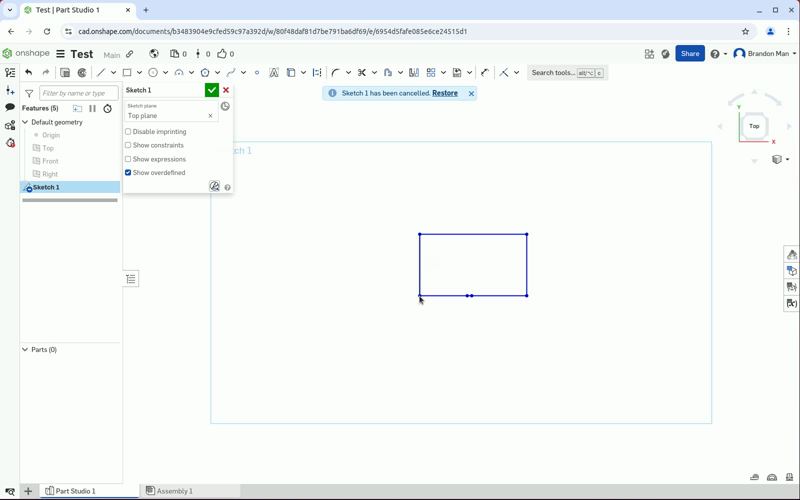
mouse_move(454, 244)
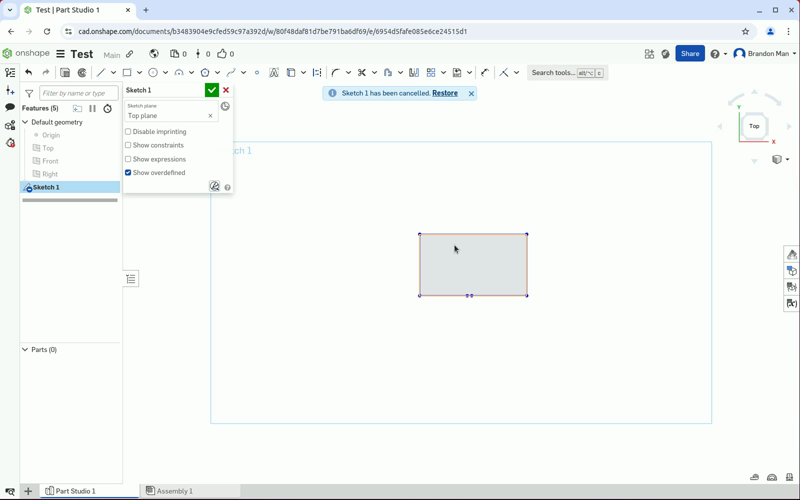
click(454, 244)
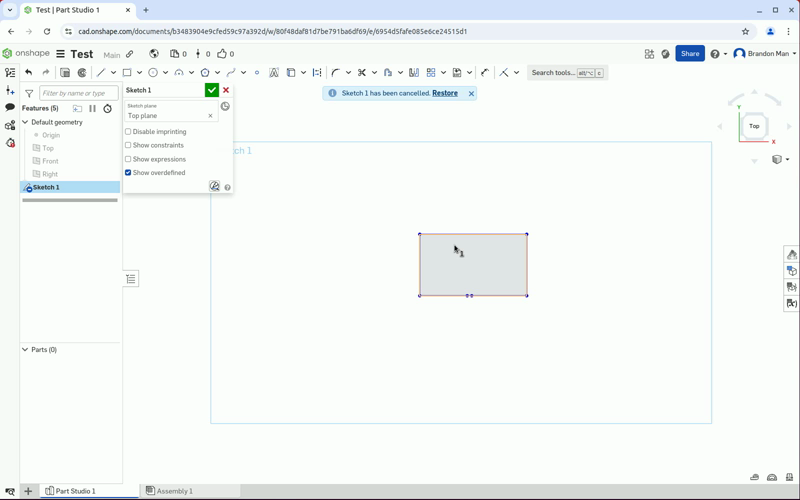
mouse_move(73, 352)
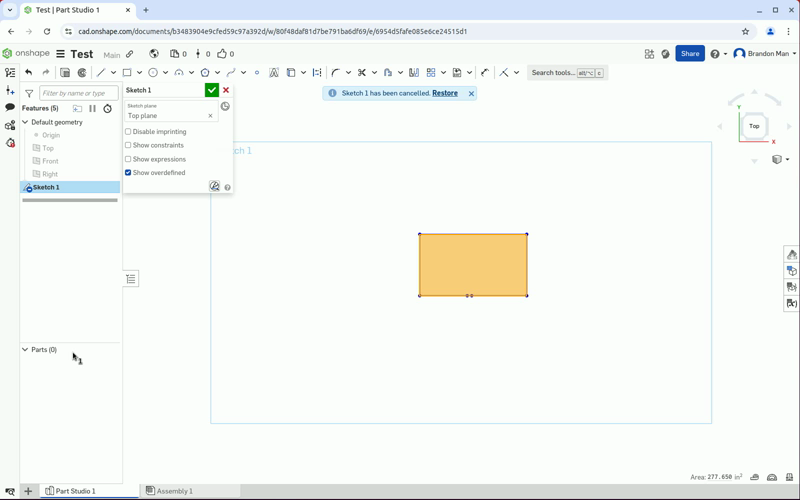
key(shift+y)
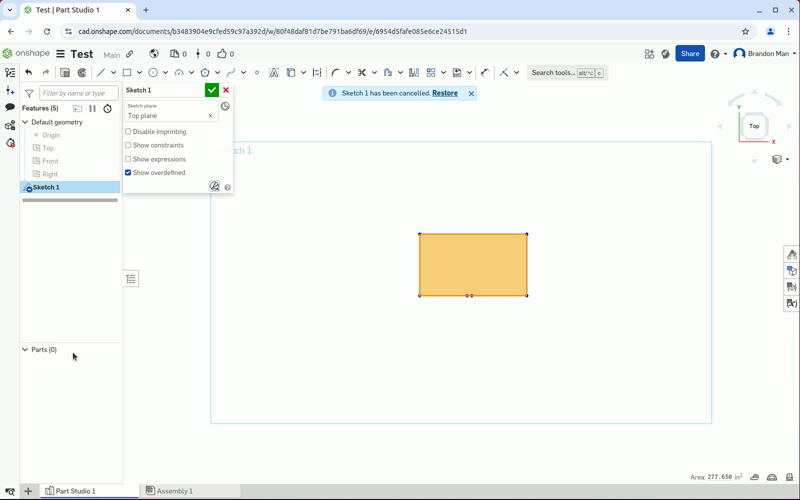
key(shift+e)
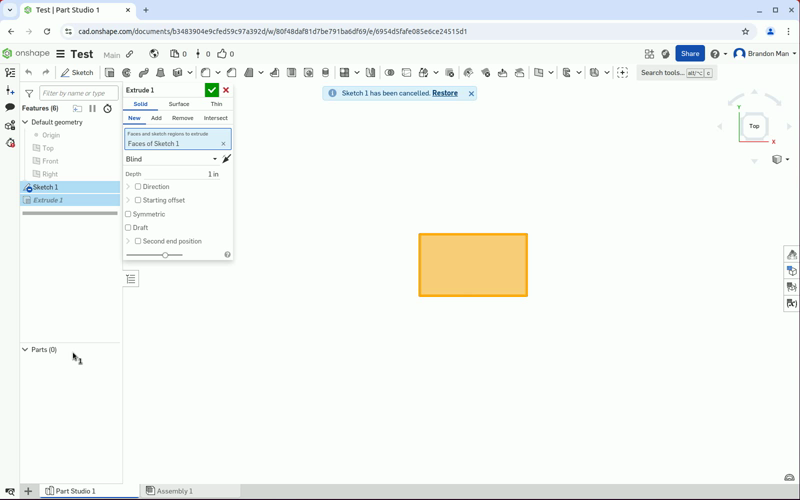
mouse_move(143, 106)
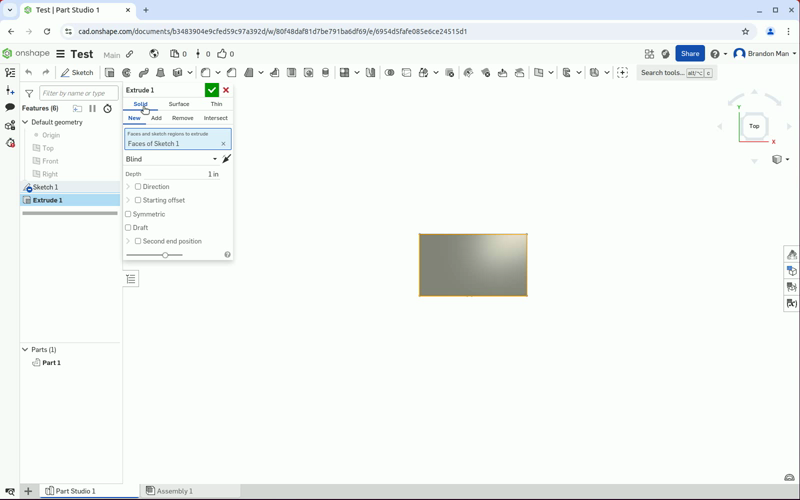
click(143, 106)
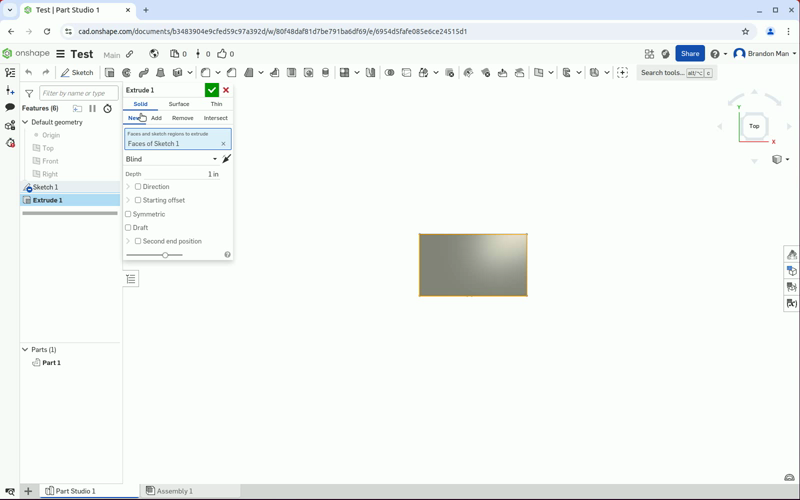
mouse_move(137, 120)
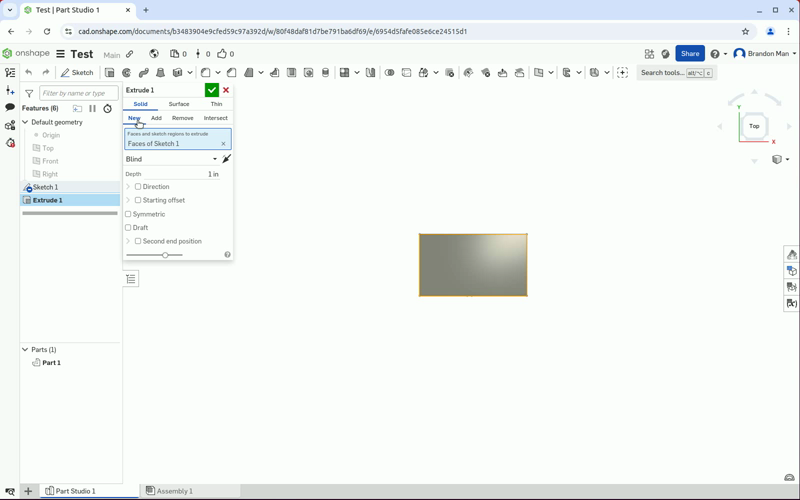
click(137, 120)
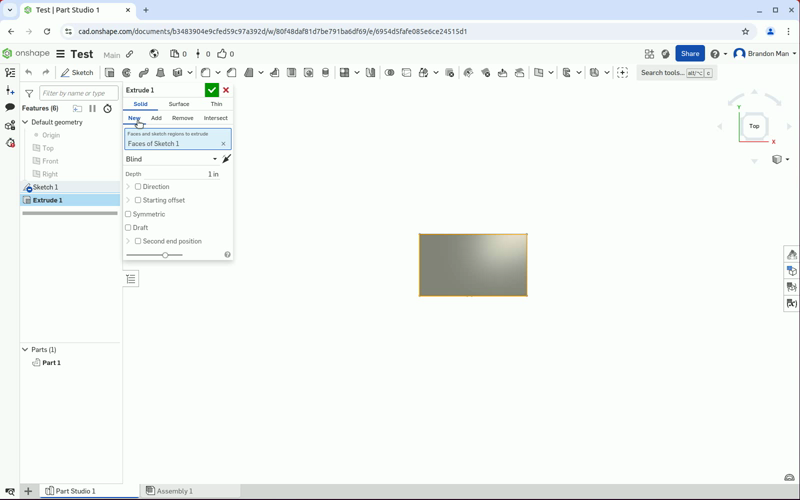
key(tab, 4)
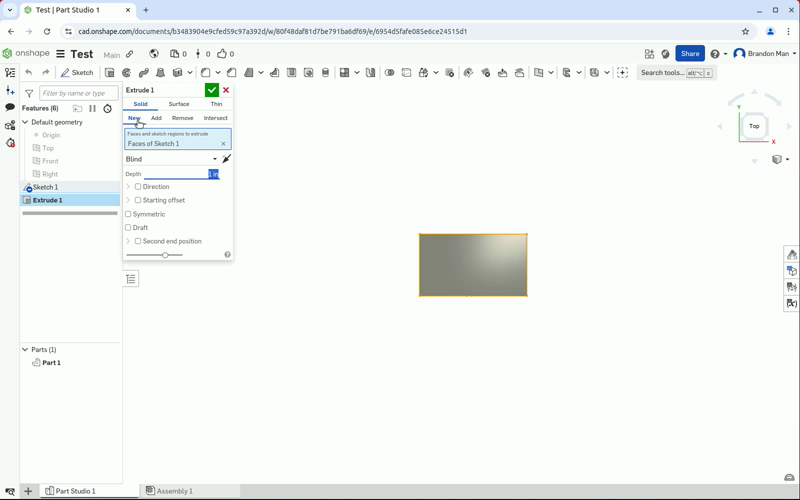
text(5.055)
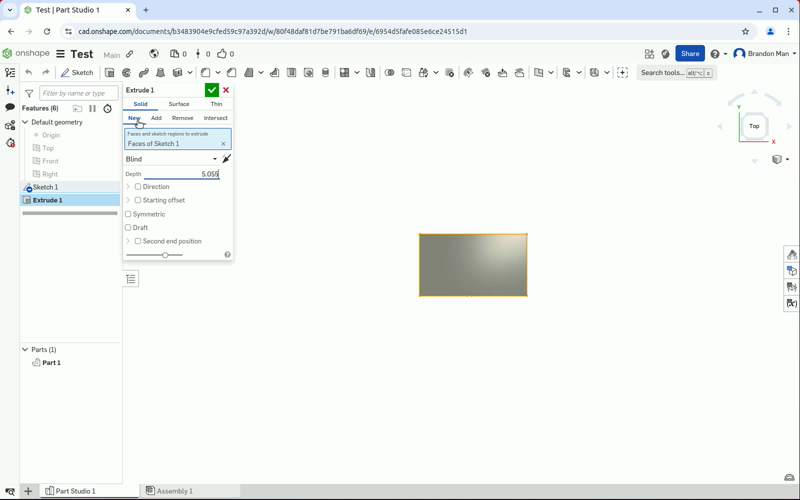
key(enter)
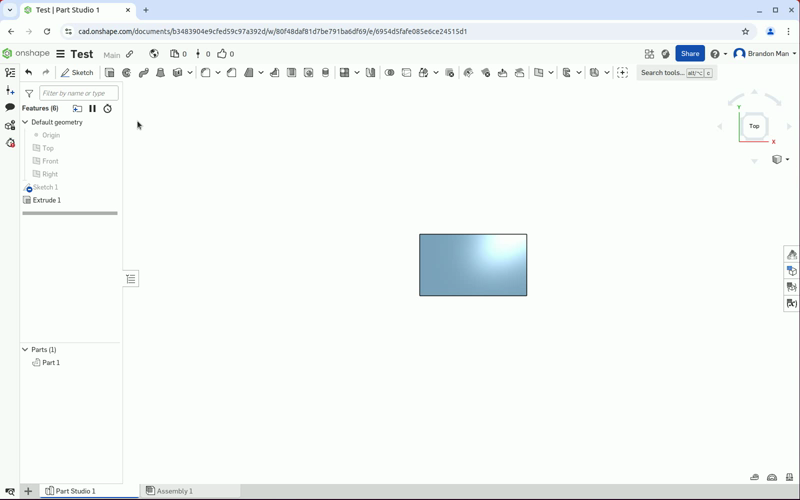
key(shift+h)
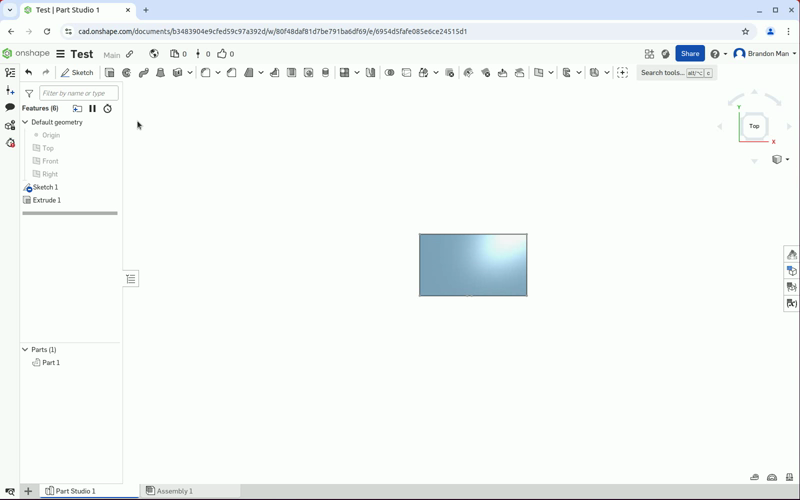
key(shift+h)
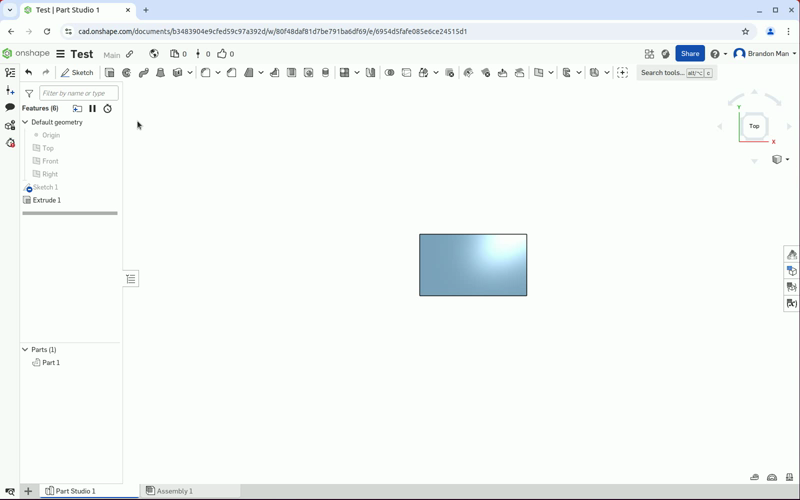
mouse_move(73, 189)
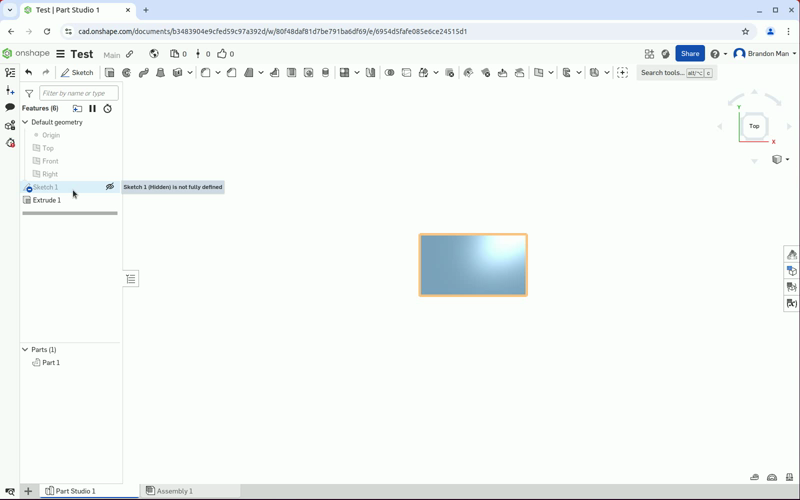
click(73, 189)
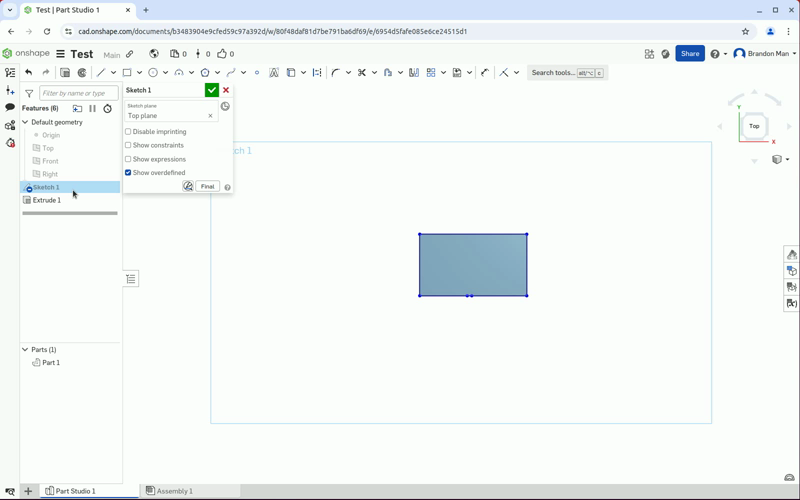
mouse_move(229, 92)
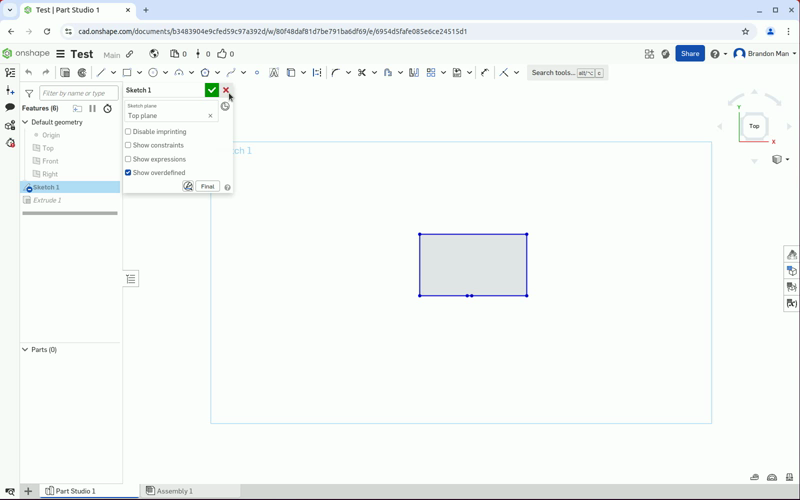
click(229, 92)
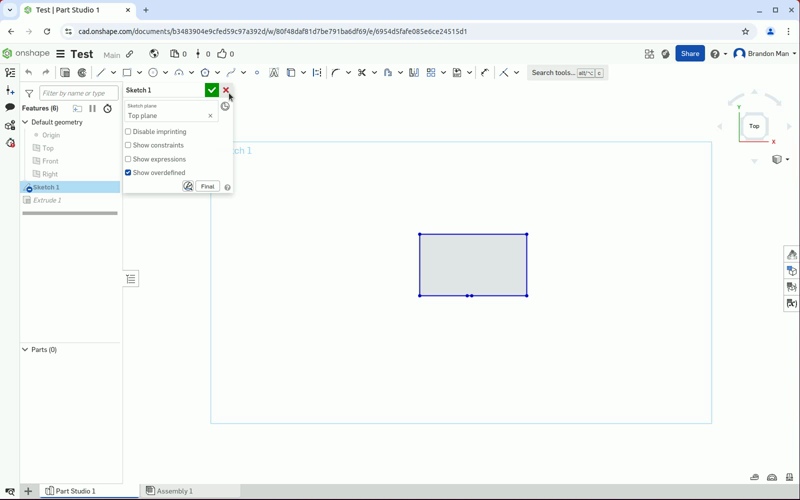
key(shift+s)
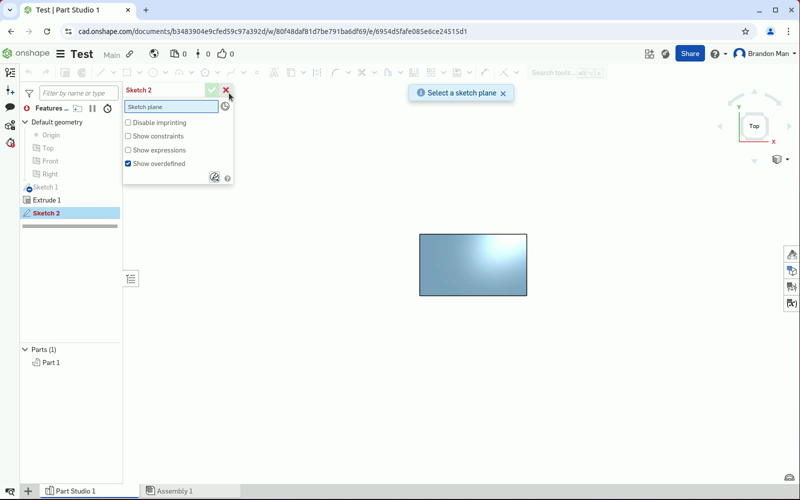
mouse_move(73, 150)
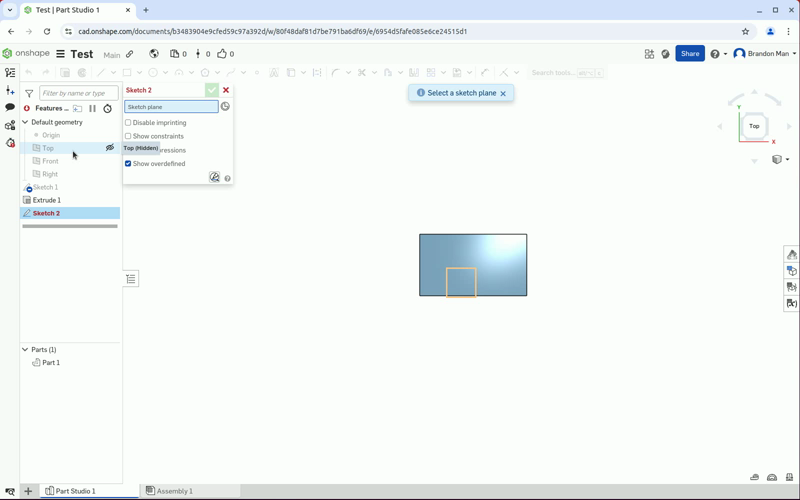
click(73, 150)
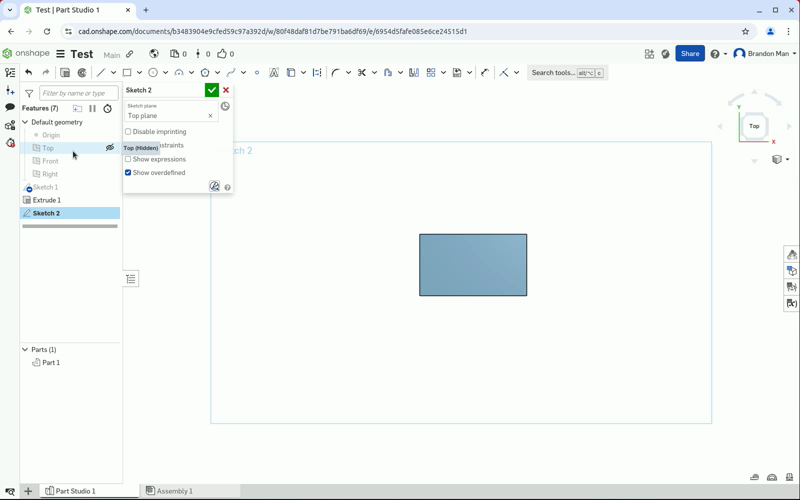
mouse_move(73, 352)
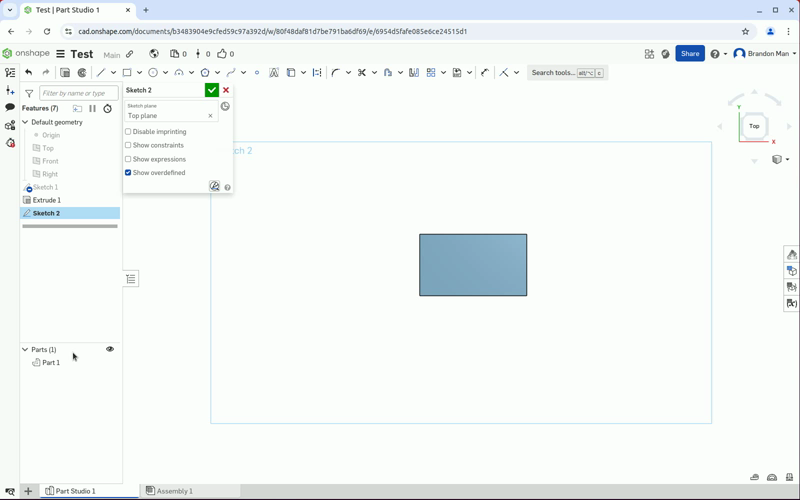
key(y)
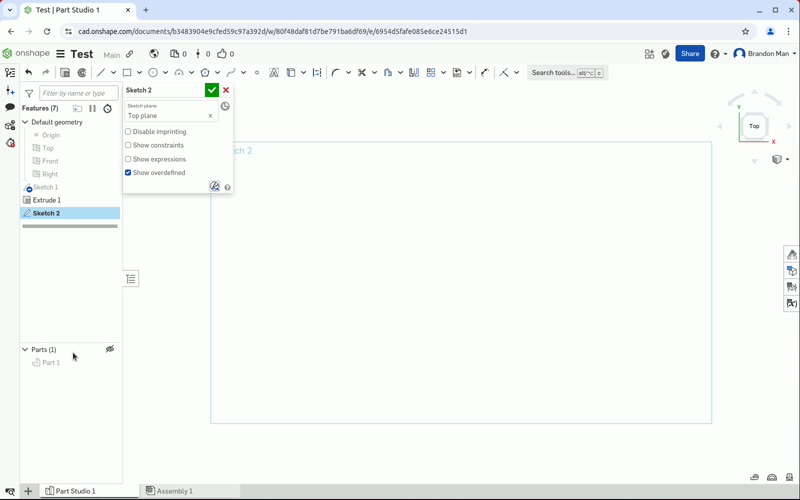
key(l)
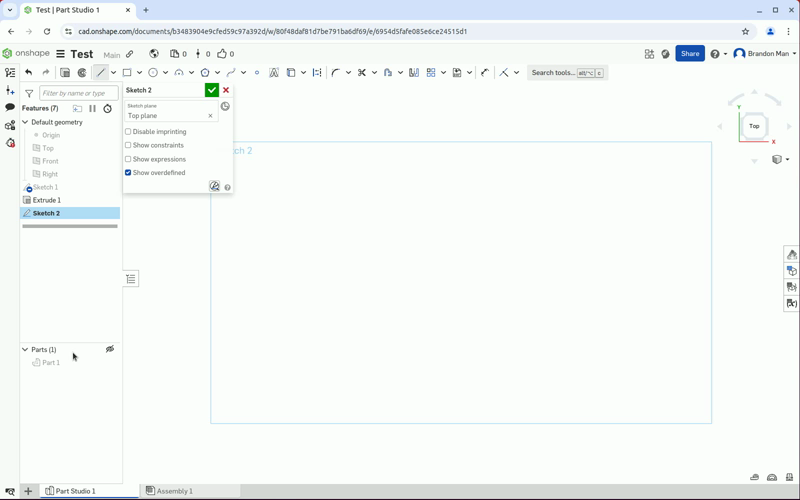
key_down(shift)
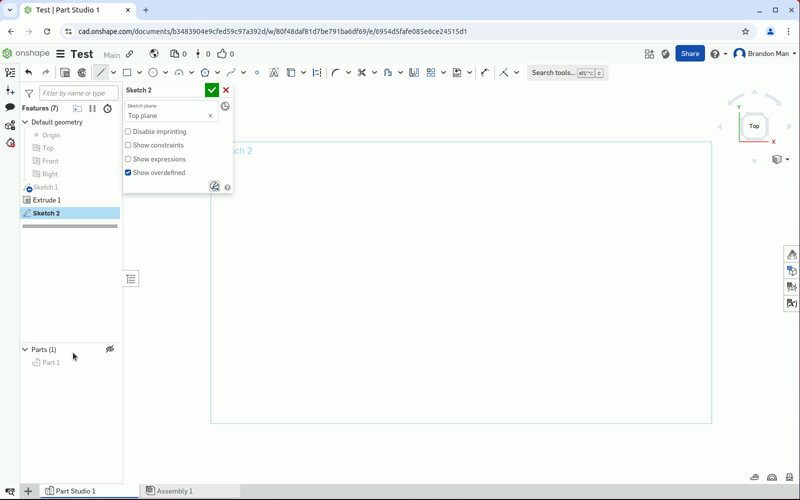
mouse_move(467, 395)
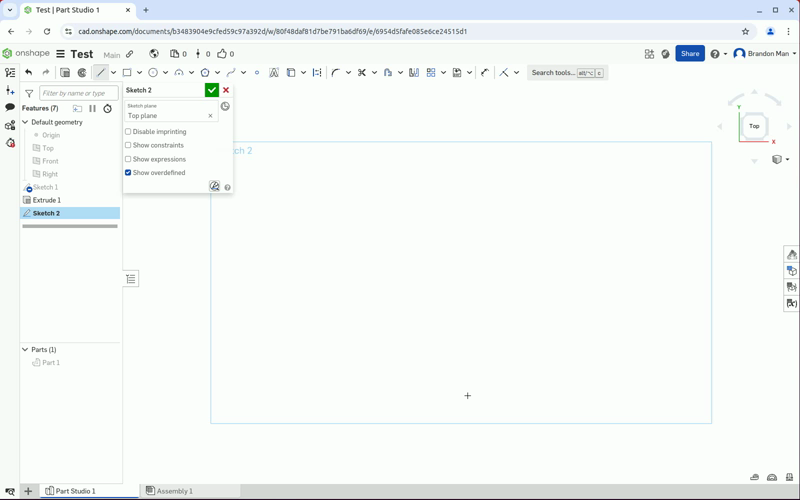
click(467, 395)
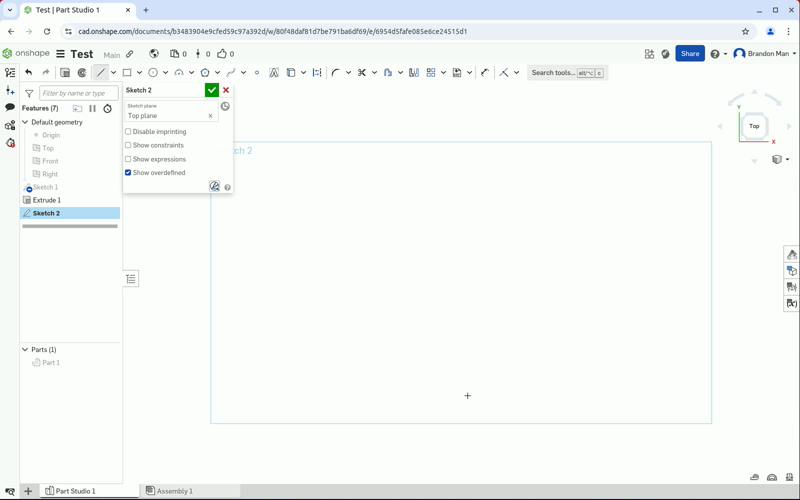
key_up(shift)
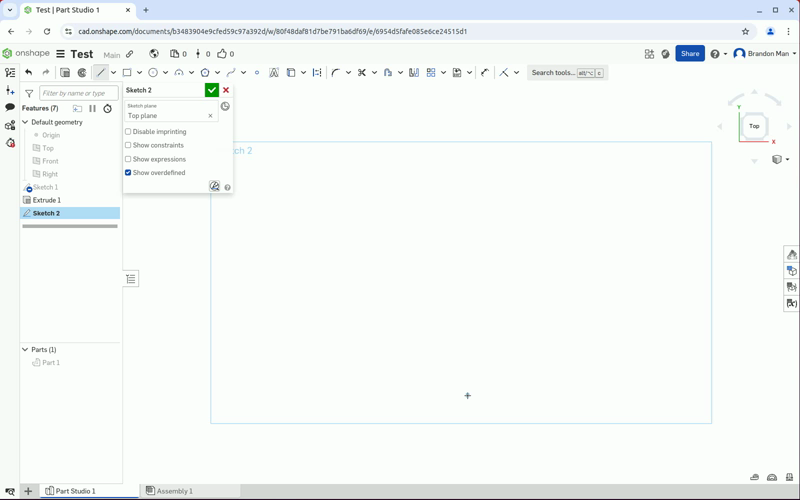
key_down(shift)
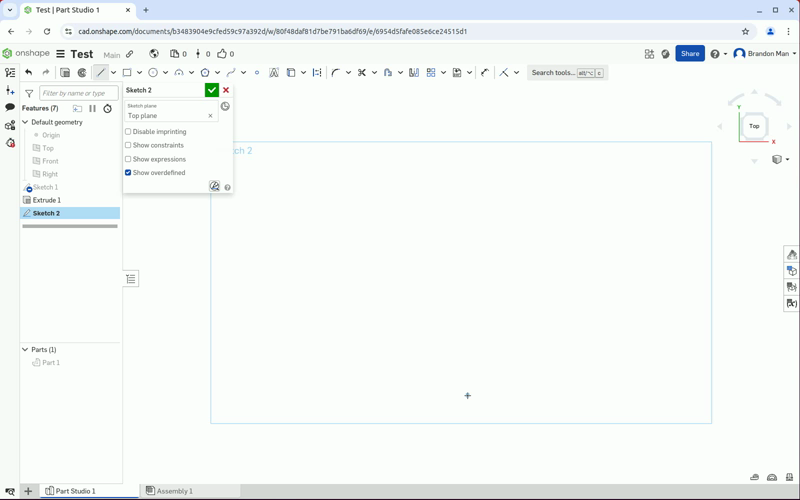
mouse_move(497, 395)
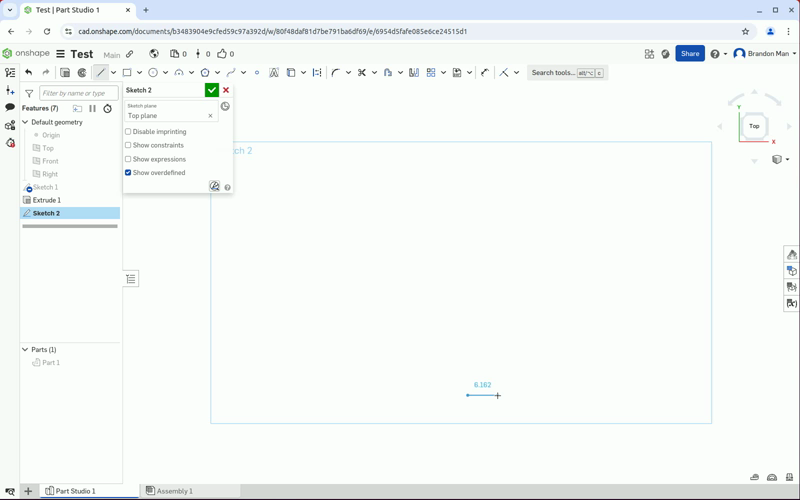
mouse_move(471, 395)
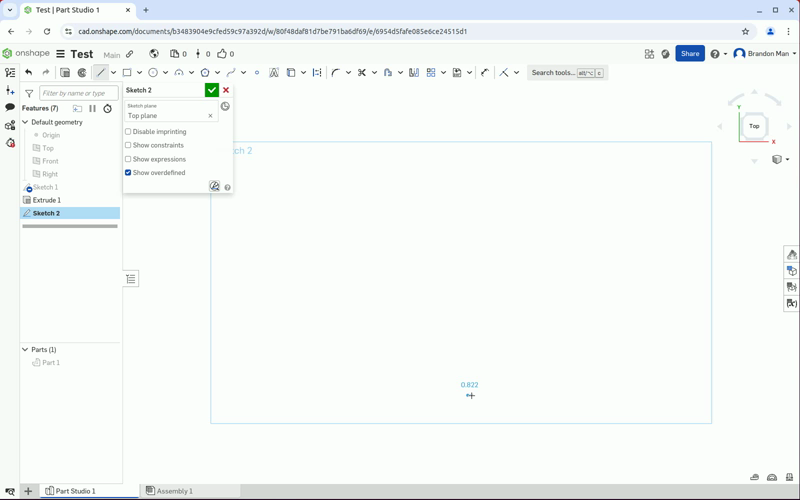
scroll(6)
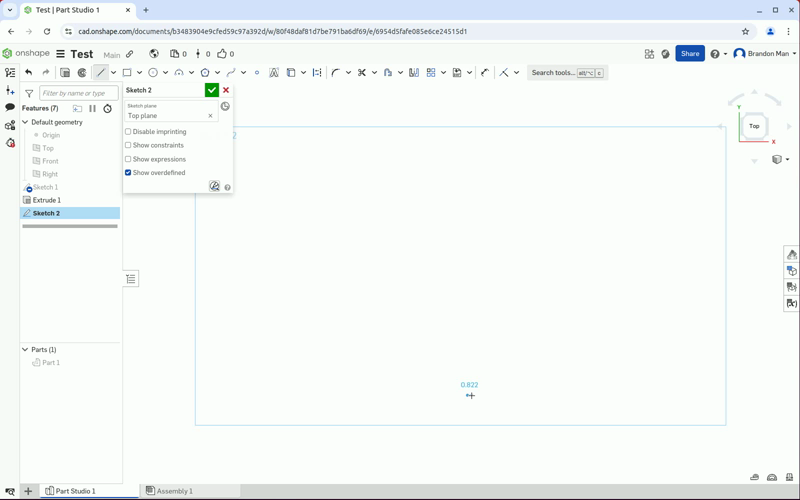
scroll(6)
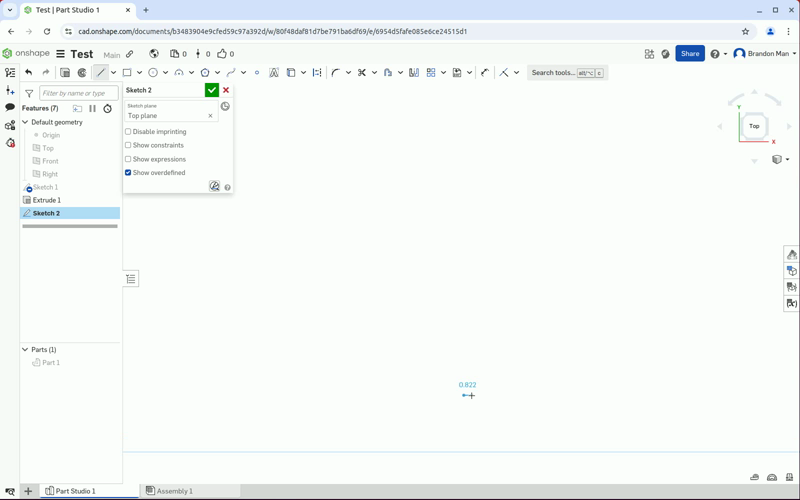
scroll(6)
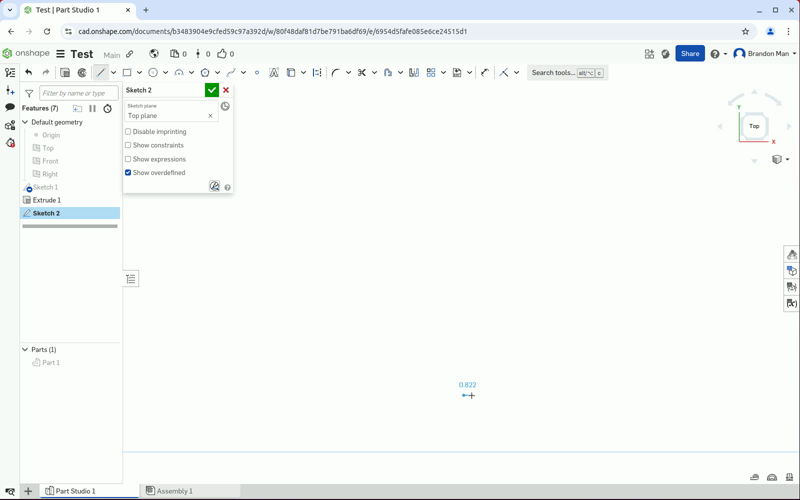
scroll(6)
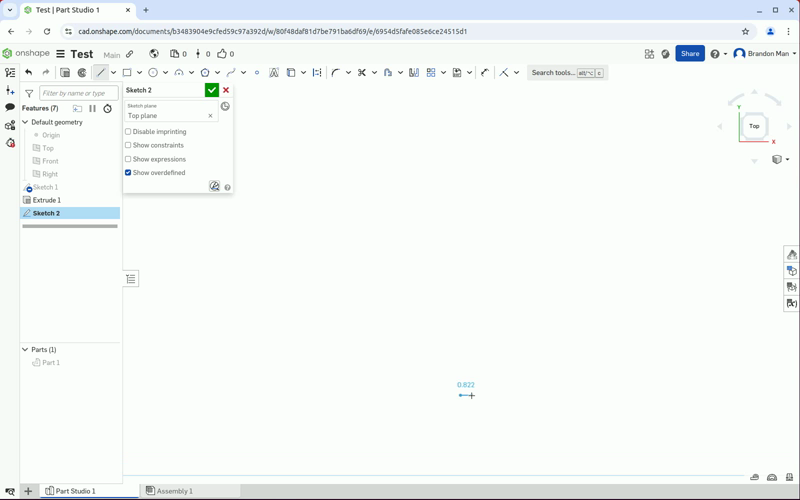
scroll(6)
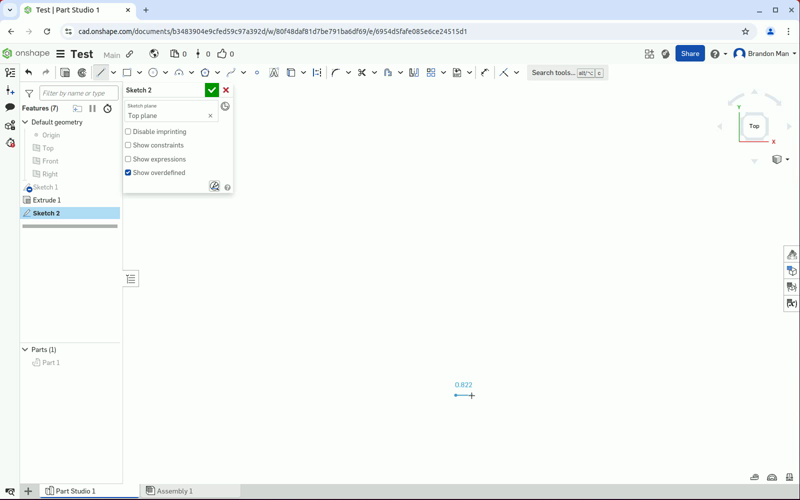
scroll(6)
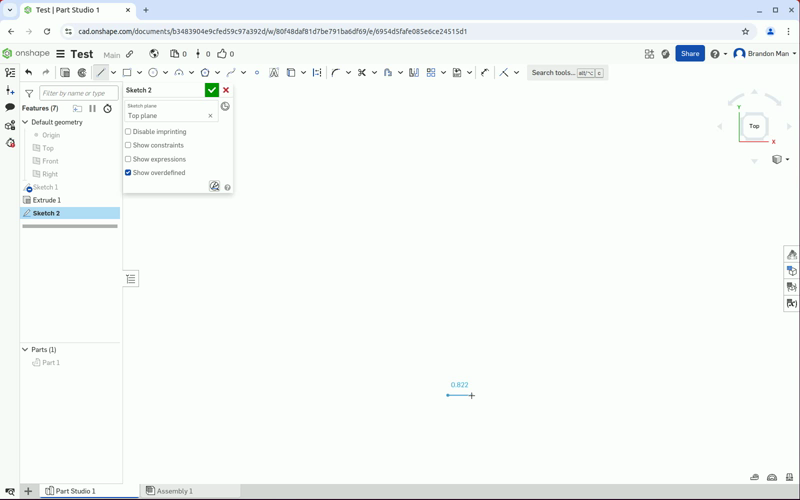
scroll(6)
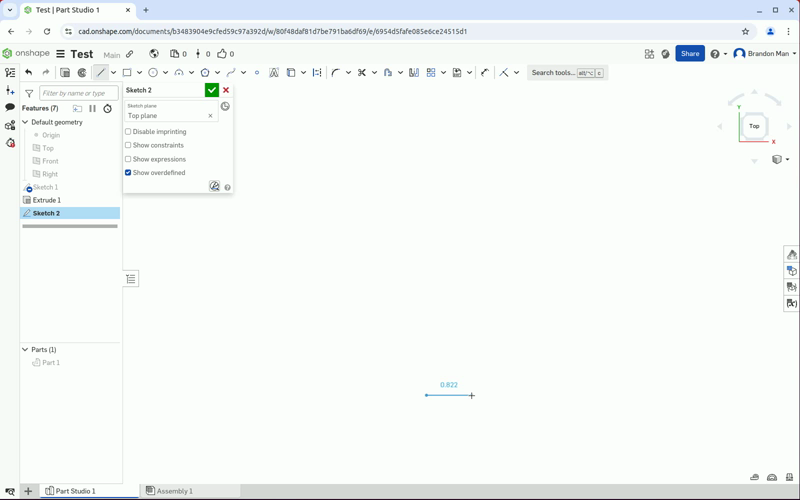
click(471, 395)
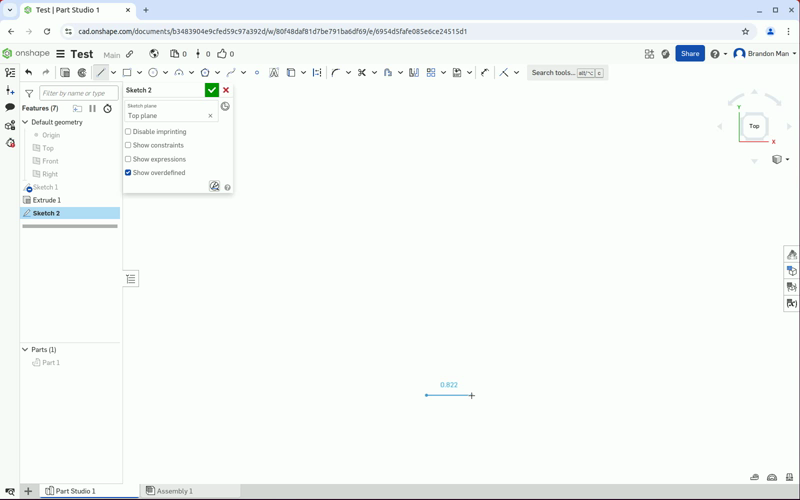
scroll(-6)
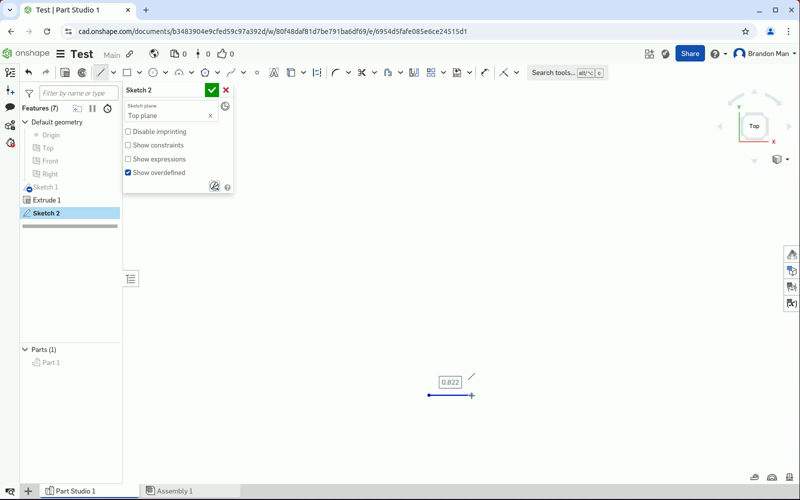
scroll(-6)
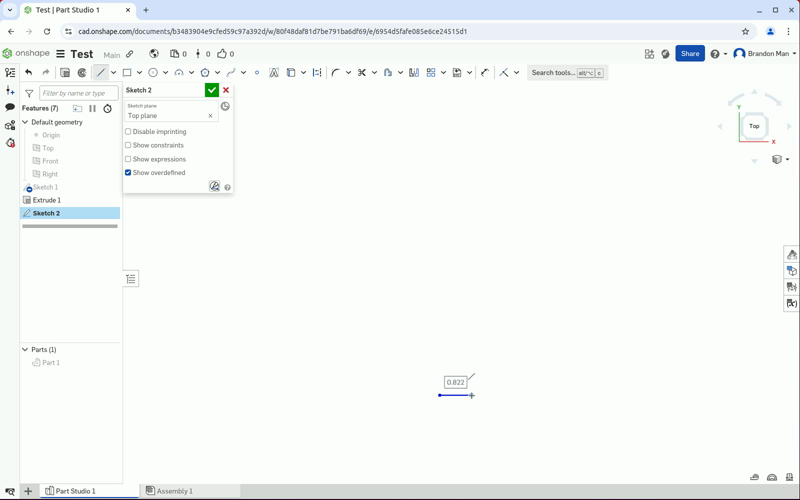
scroll(-6)
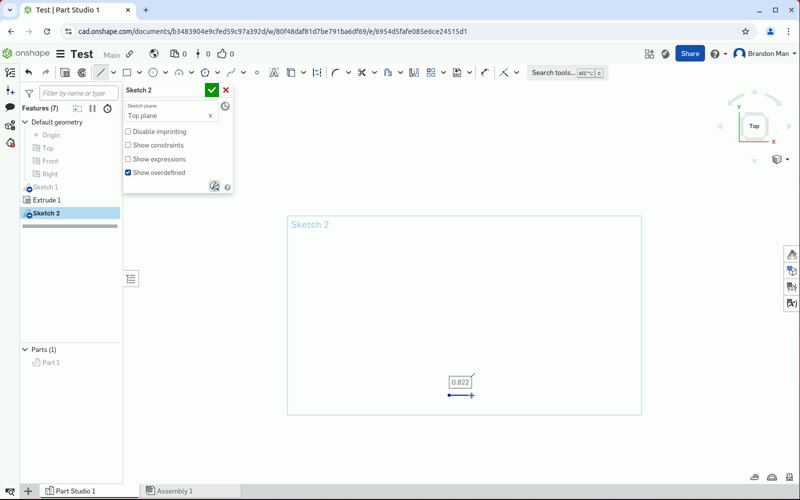
scroll(-6)
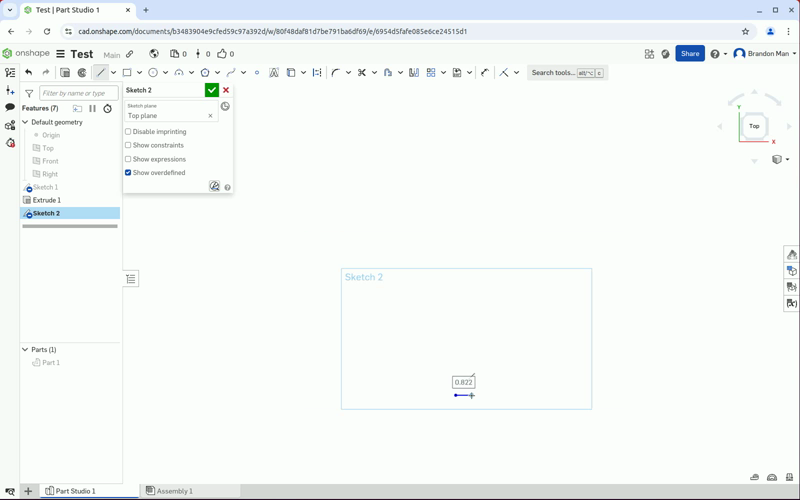
scroll(-6)
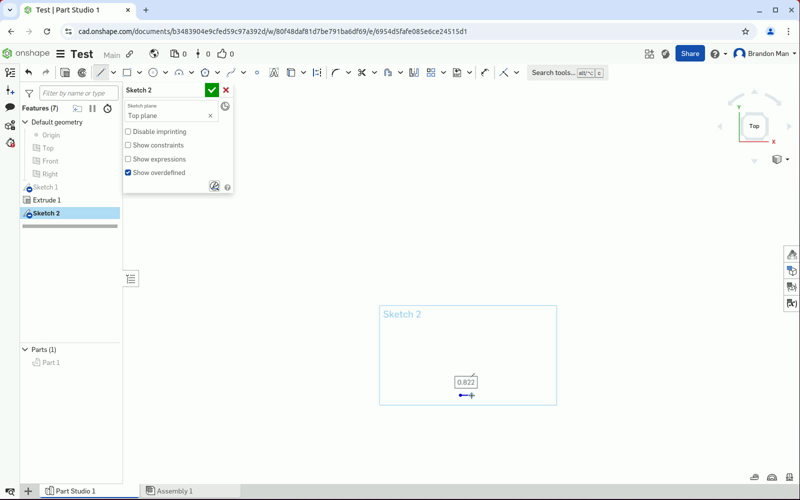
scroll(-6)
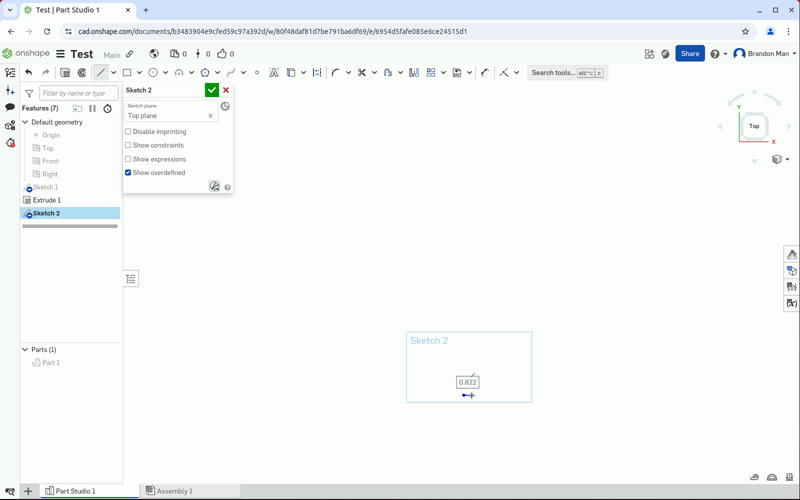
scroll(-6)
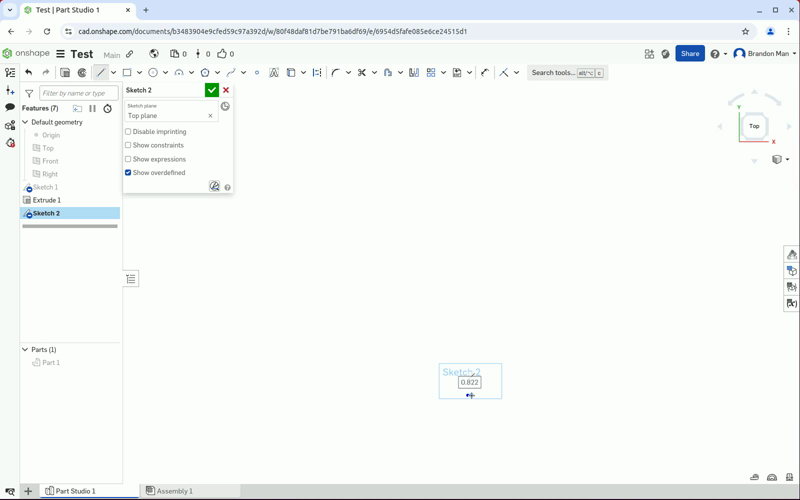
key_up(shift)
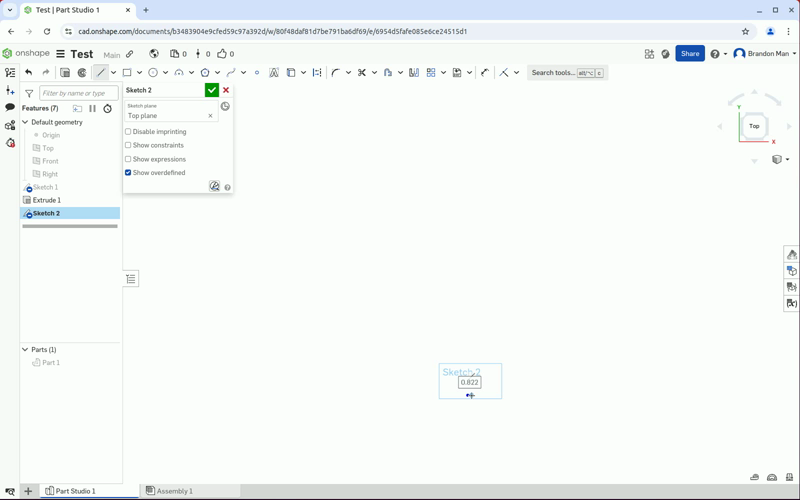
key_down(shift)
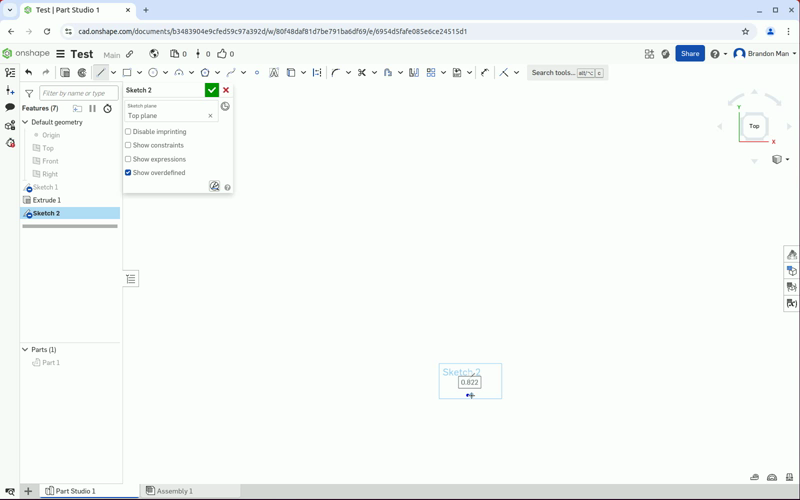
mouse_move(471, 295)
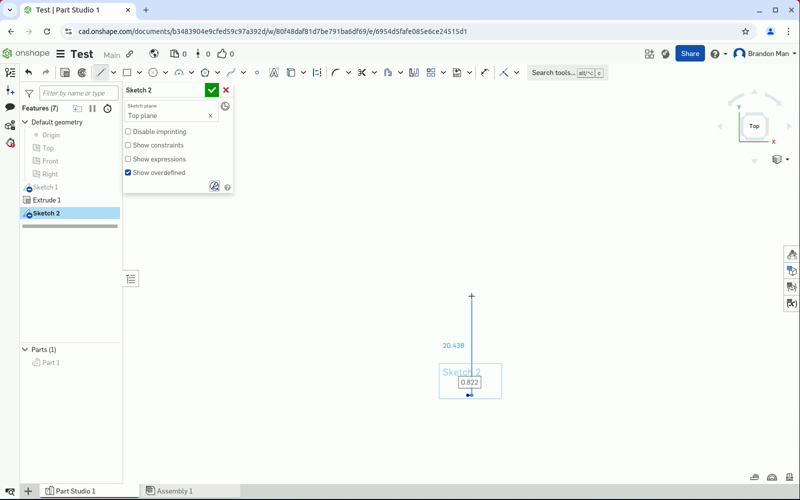
click(471, 295)
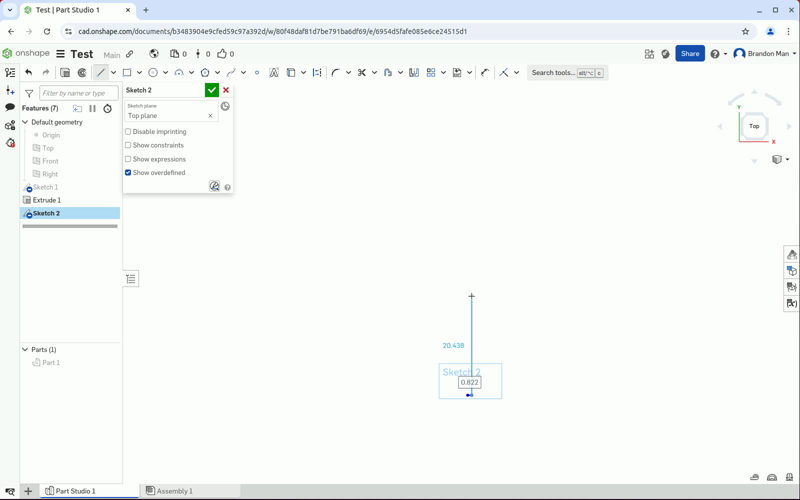
key_up(shift)
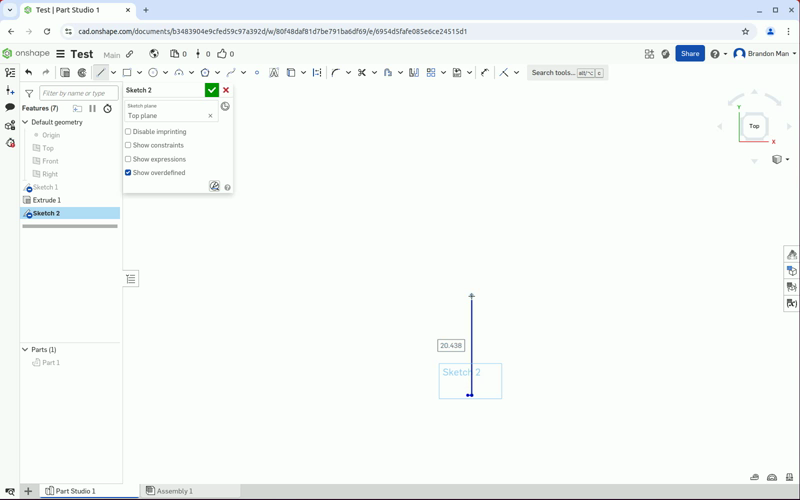
key_down(shift)
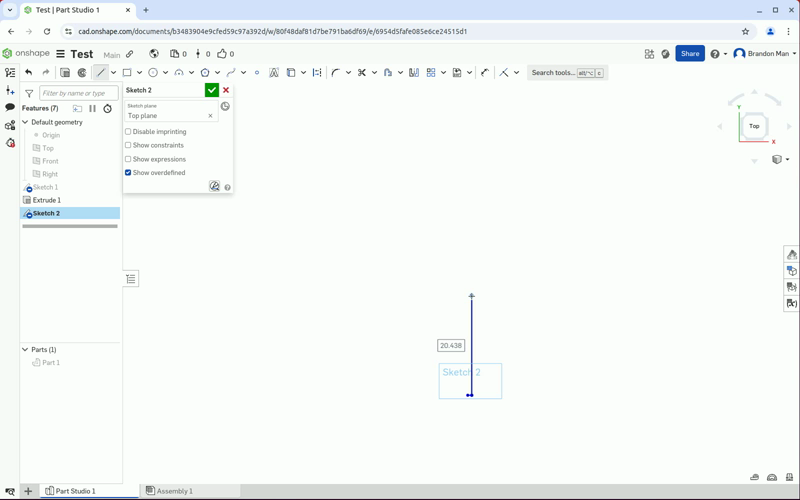
mouse_move(501, 295)
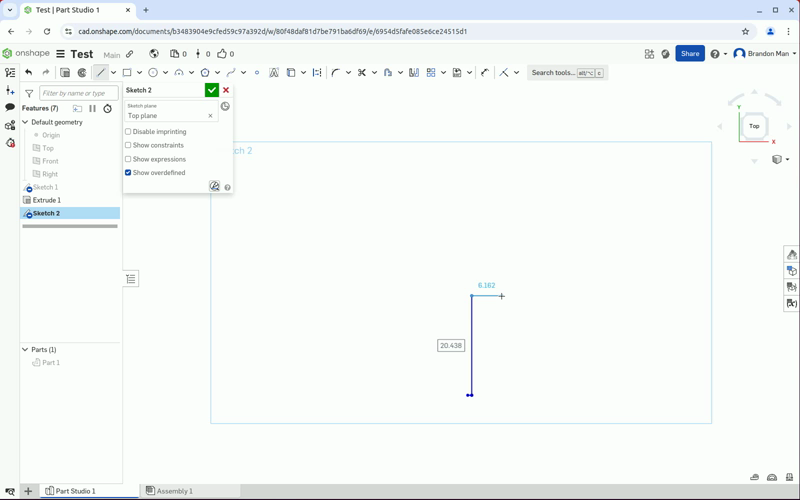
mouse_move(467, 295)
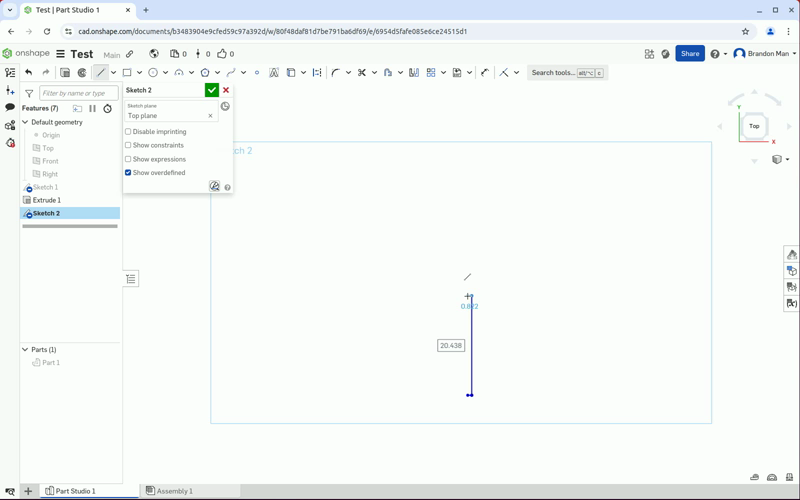
scroll(6)
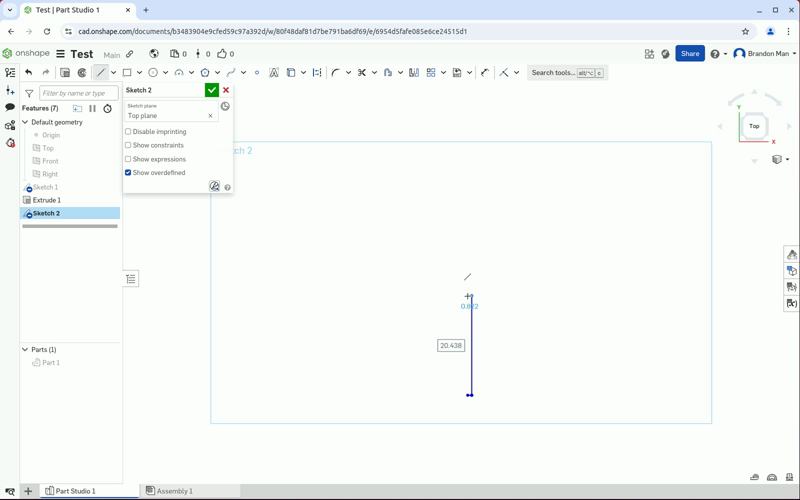
scroll(6)
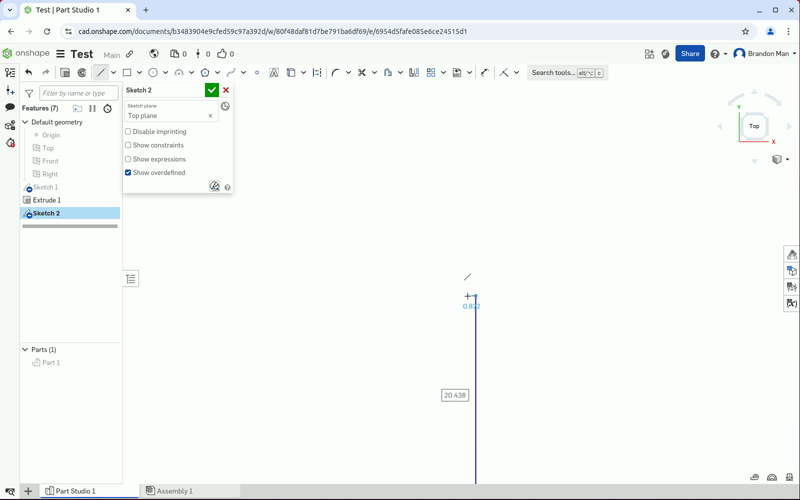
scroll(6)
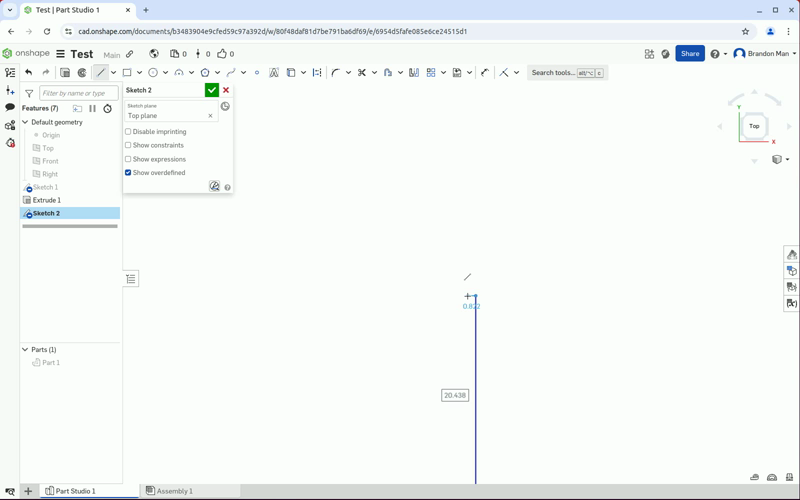
scroll(6)
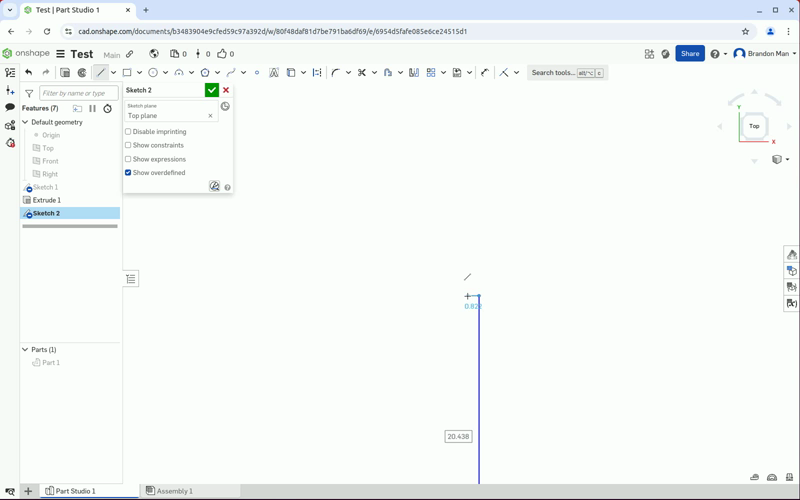
scroll(6)
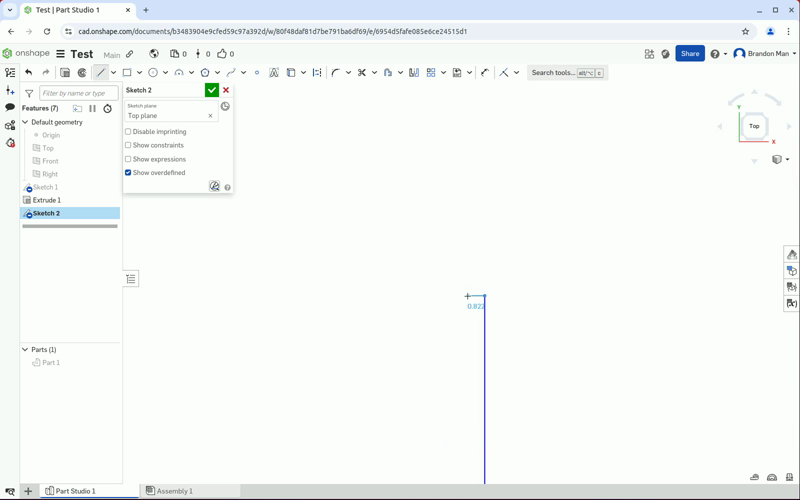
scroll(6)
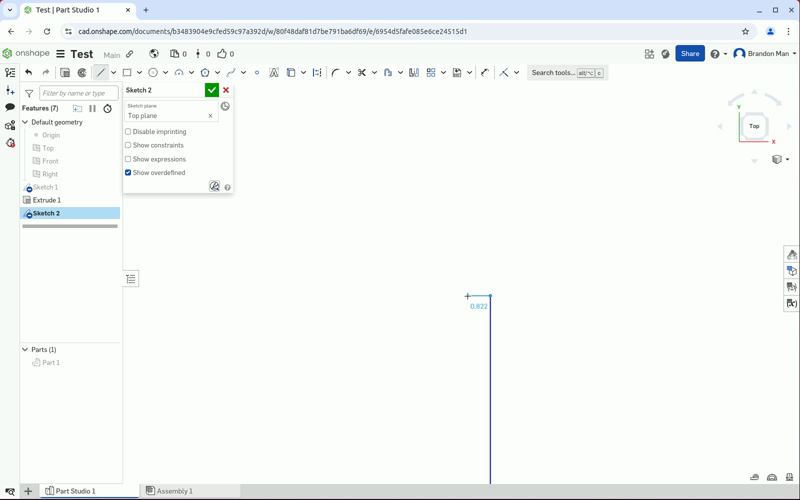
scroll(6)
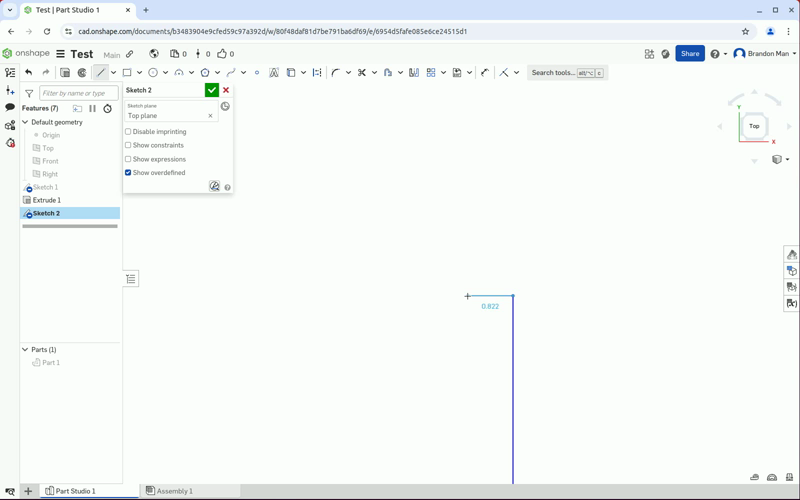
click(467, 295)
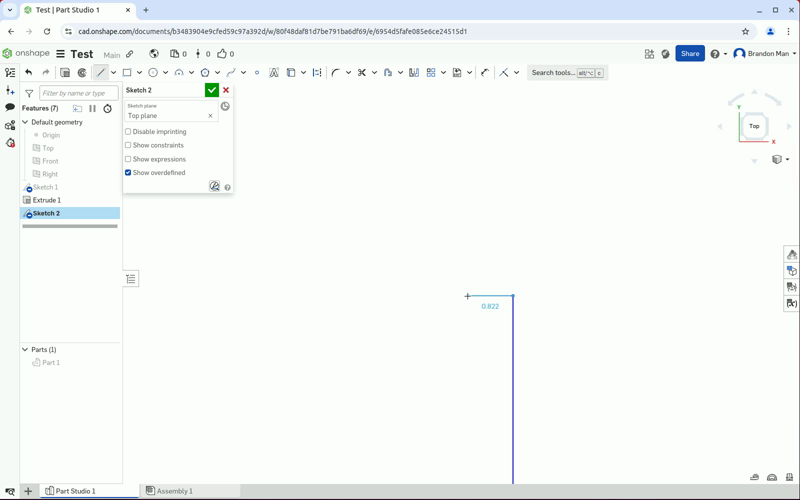
scroll(-6)
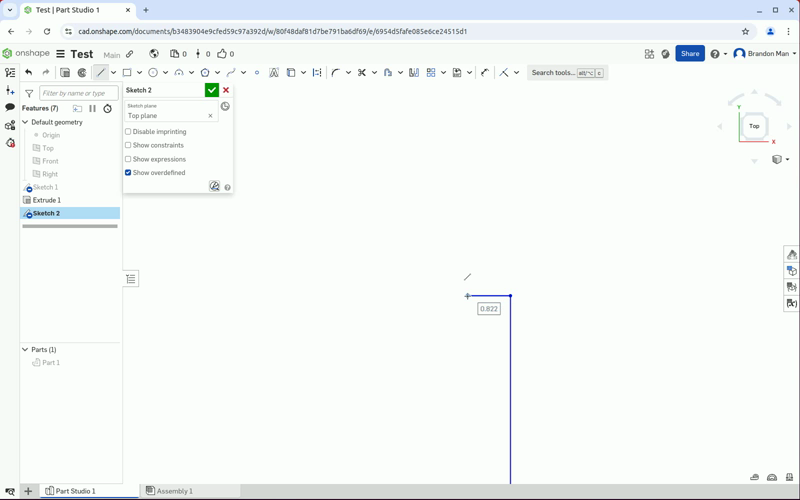
scroll(-6)
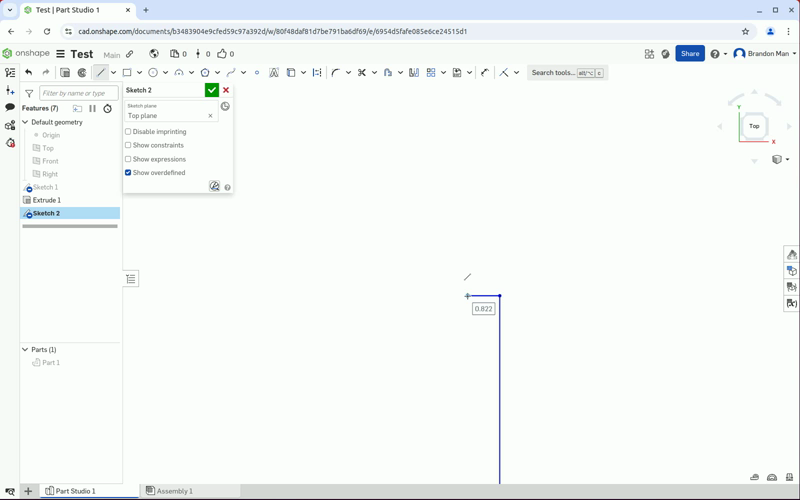
scroll(-6)
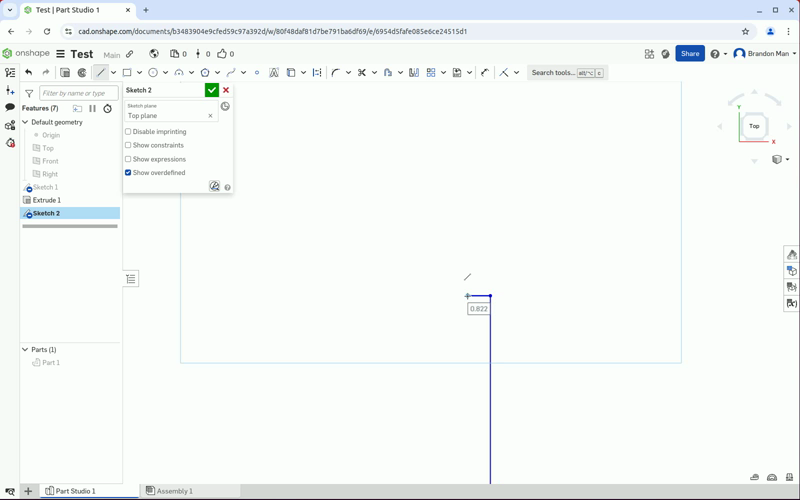
scroll(-6)
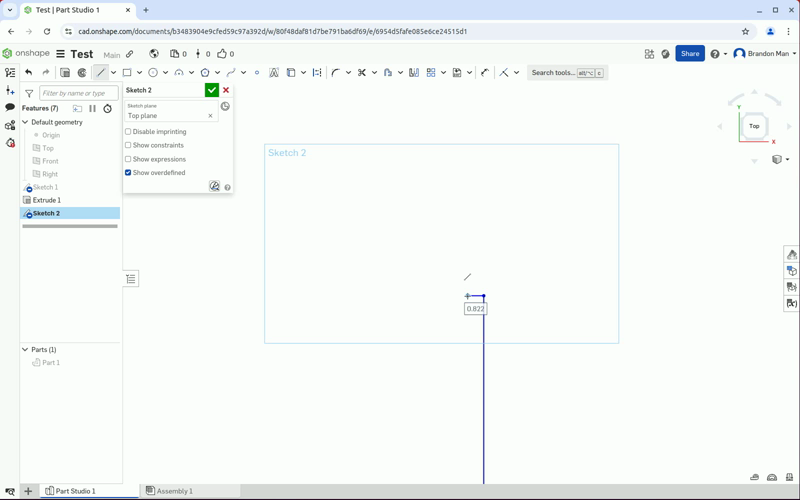
scroll(-6)
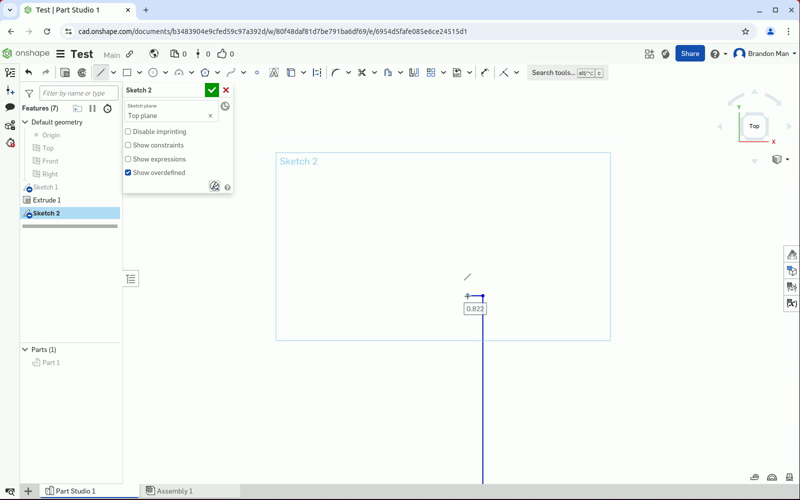
scroll(-6)
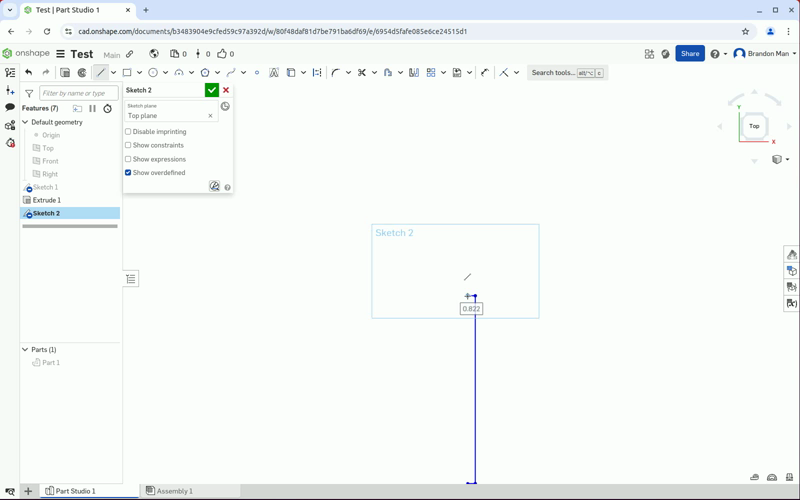
scroll(-6)
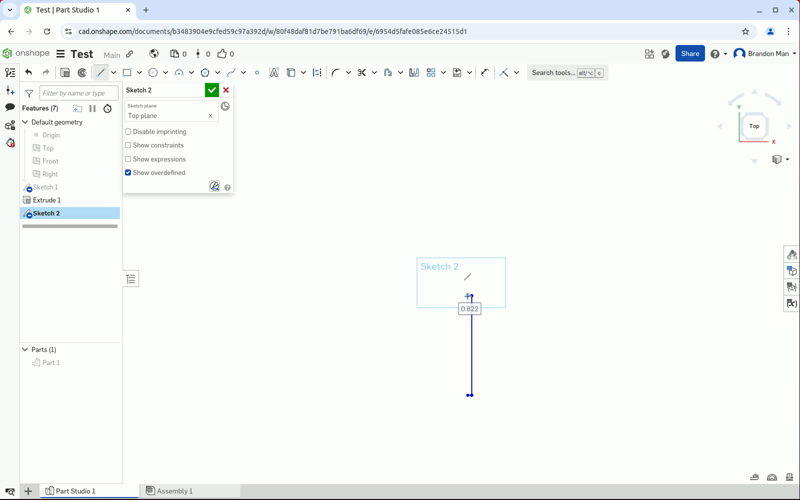
key_up(shift)
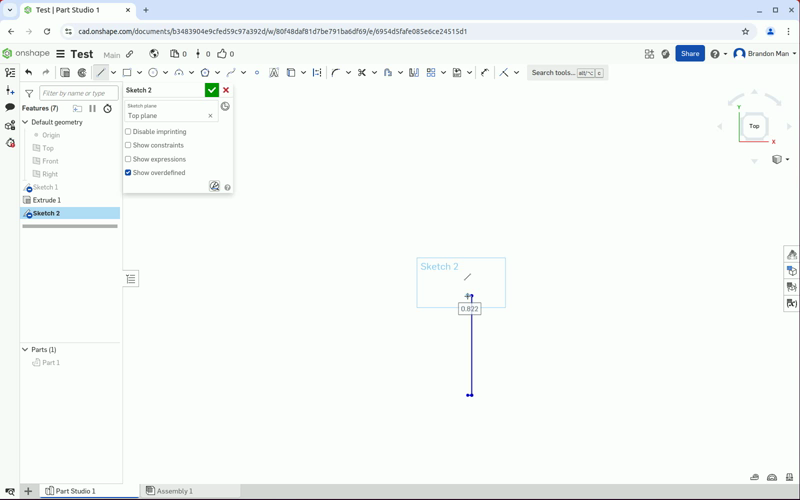
key_down(shift)
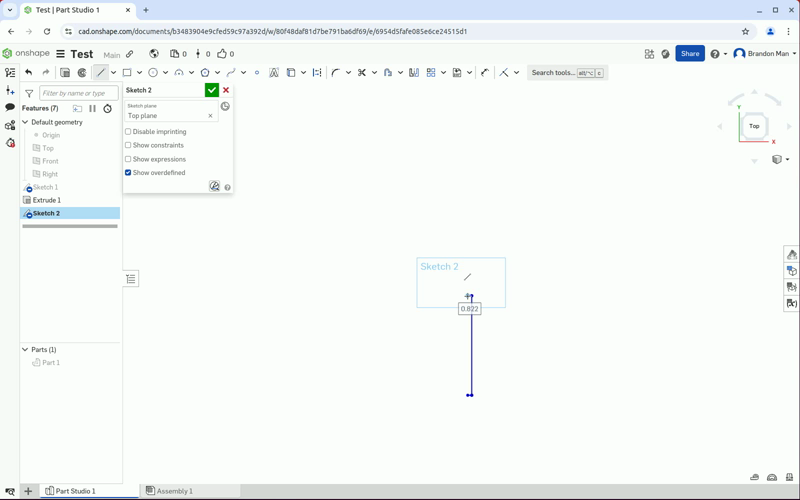
mouse_move(467, 395)
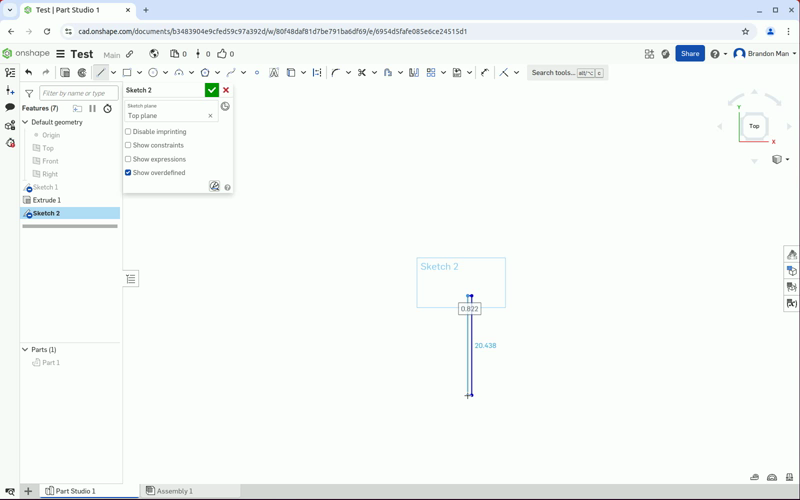
scroll(6)
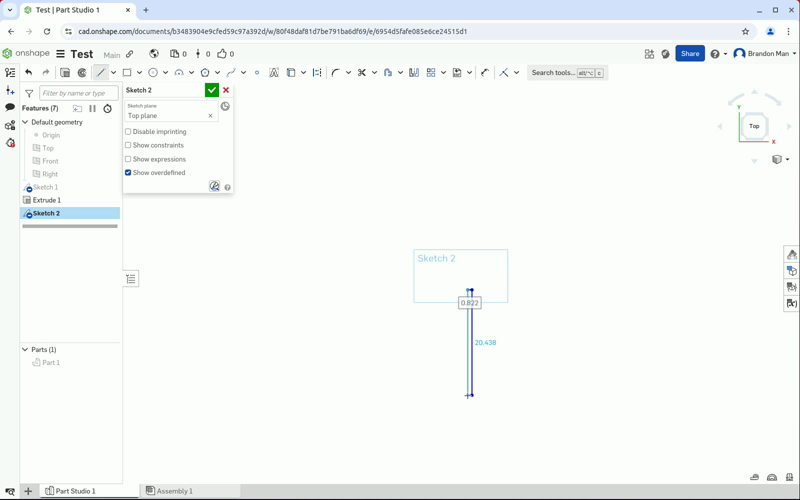
scroll(6)
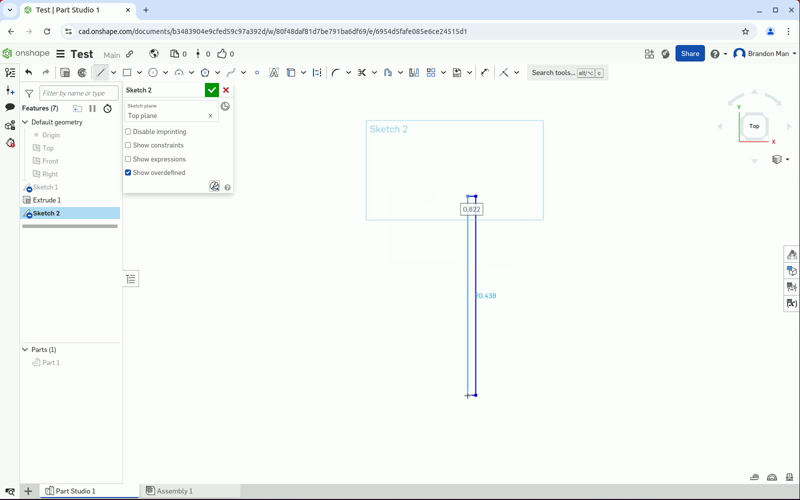
scroll(6)
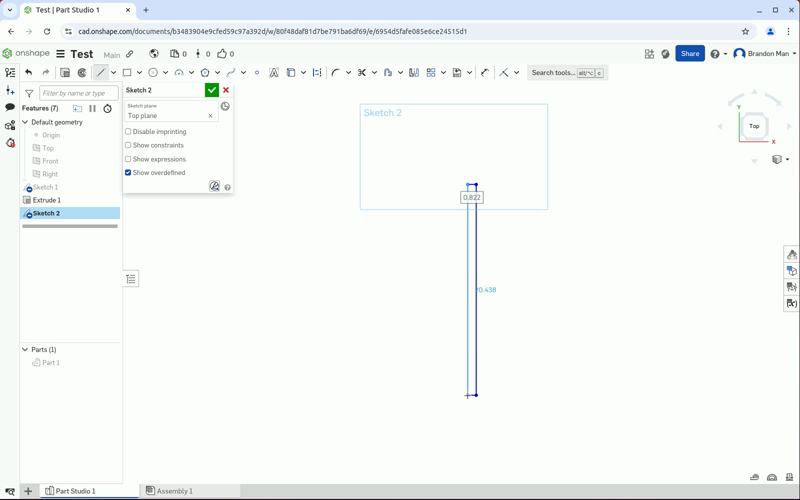
scroll(6)
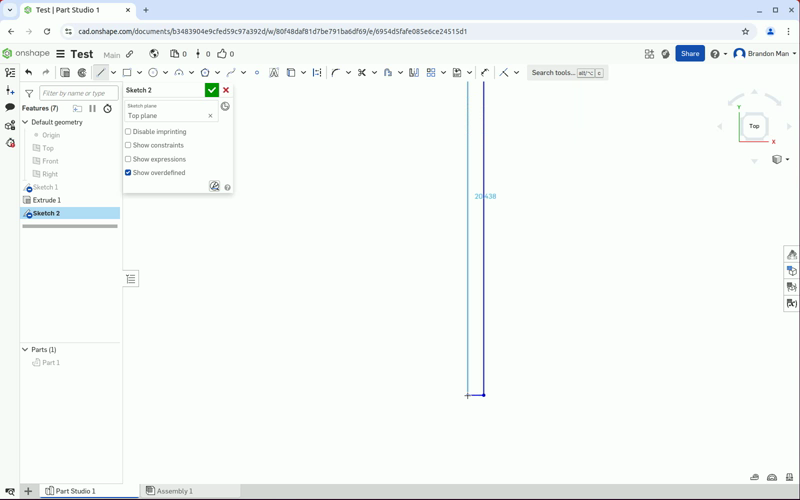
scroll(6)
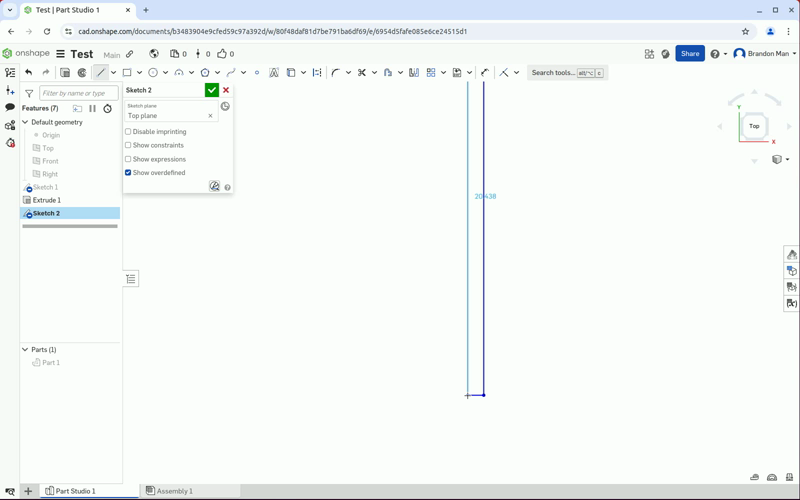
scroll(6)
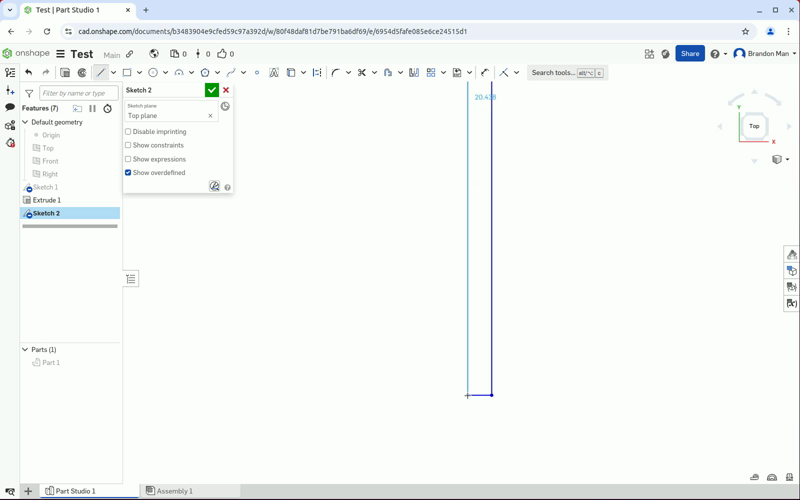
scroll(6)
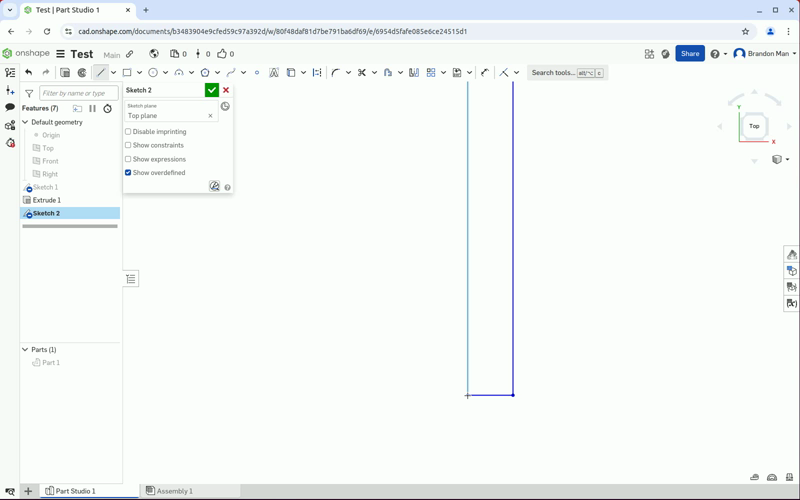
key_up(shift)
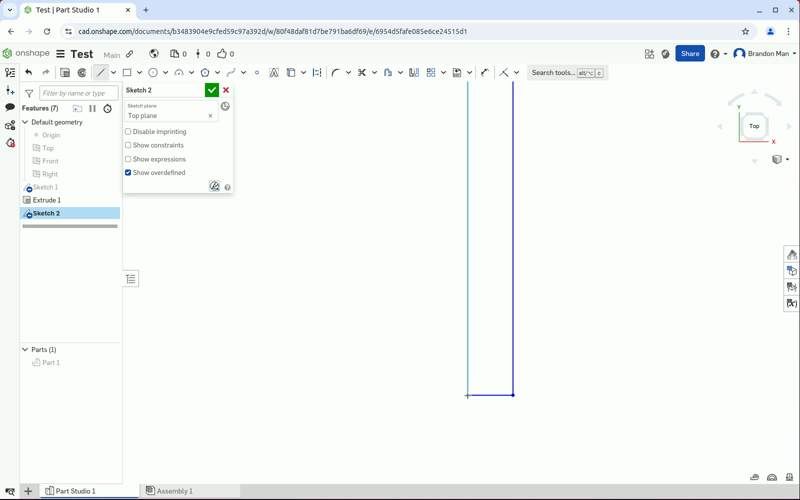
click(467, 395)
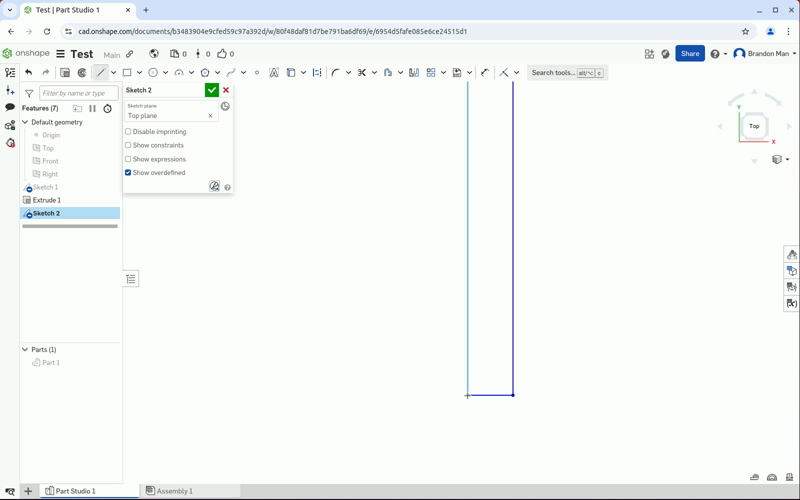
scroll(-6)
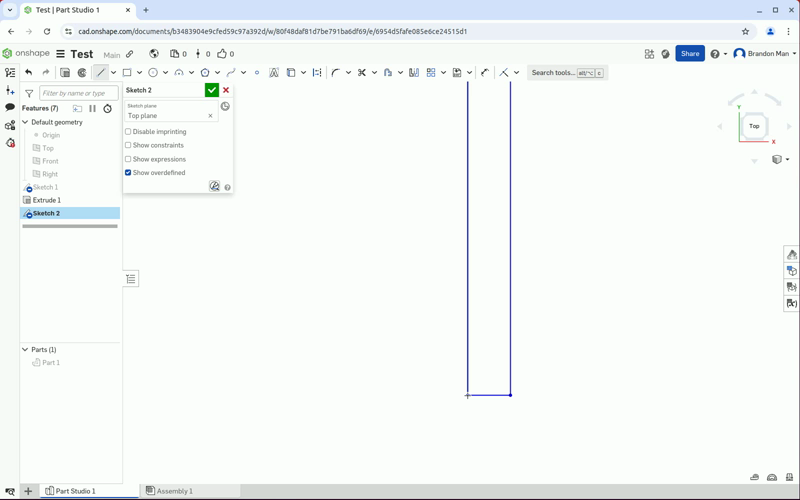
scroll(-6)
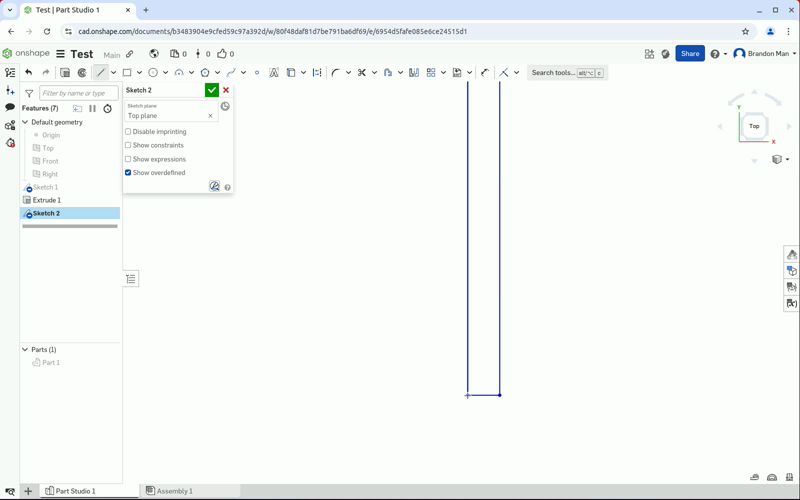
scroll(-6)
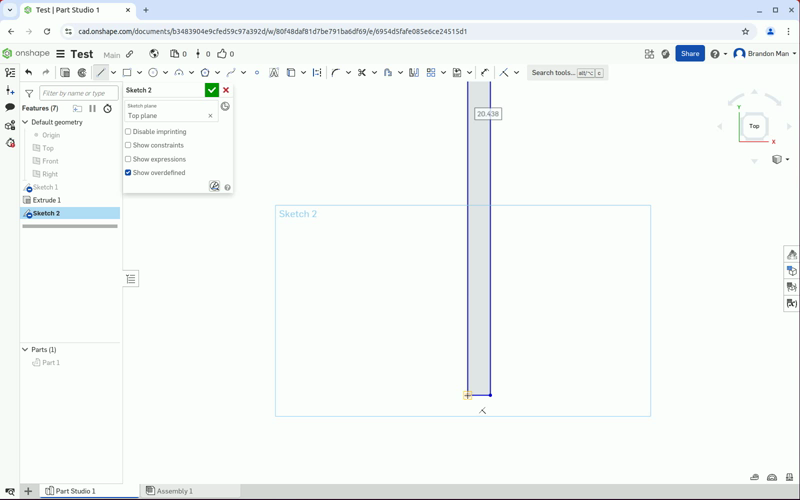
scroll(-6)
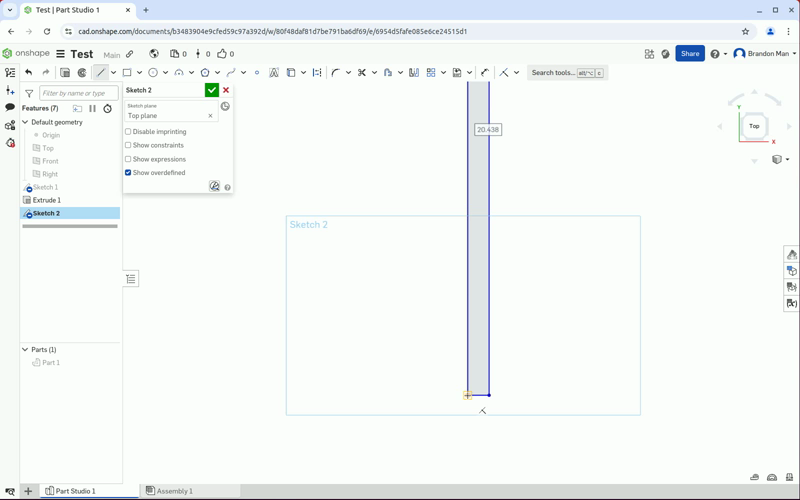
scroll(-6)
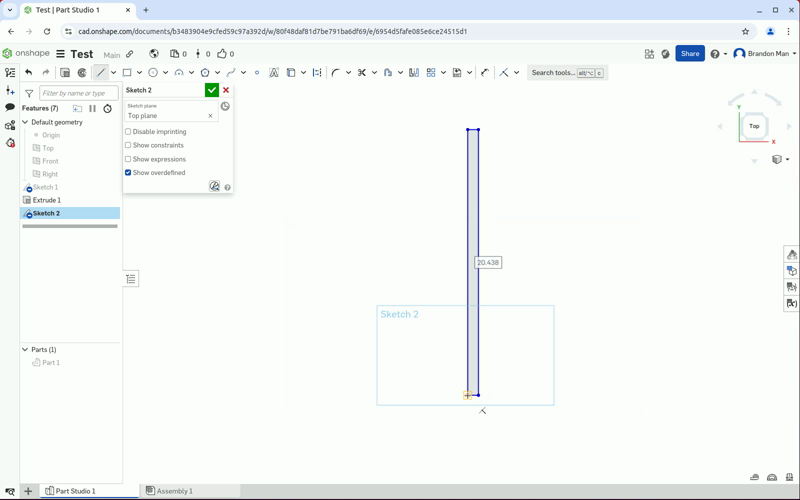
scroll(-6)
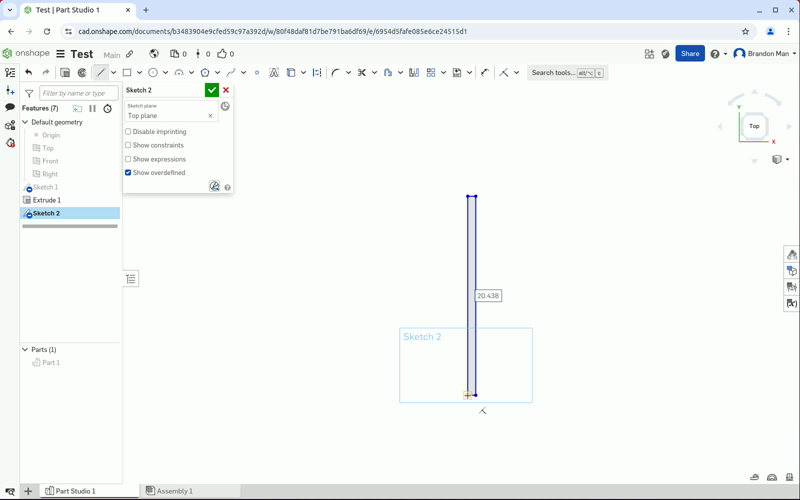
scroll(-6)
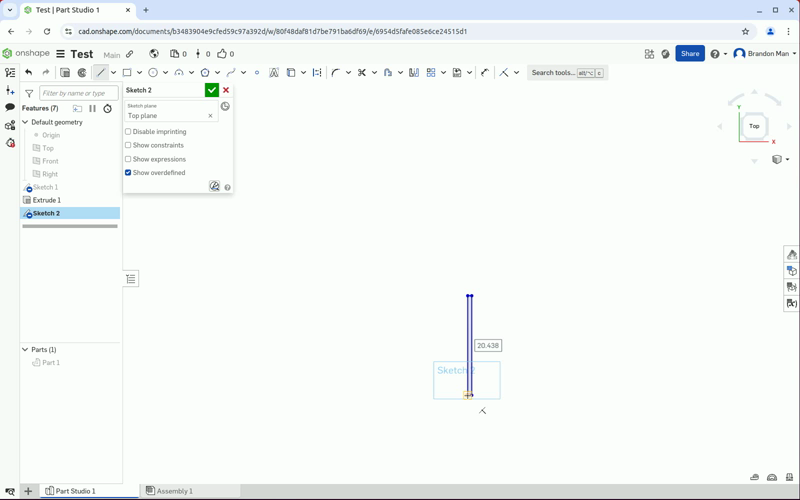
key(esc)
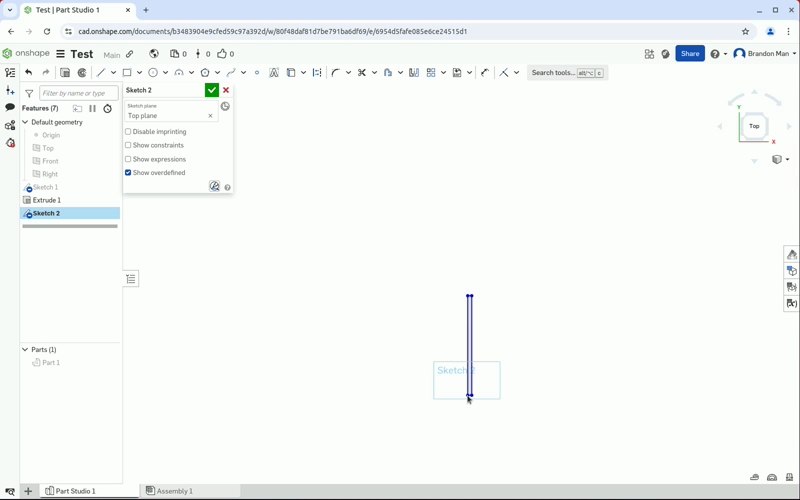
mouse_move(471, 323)
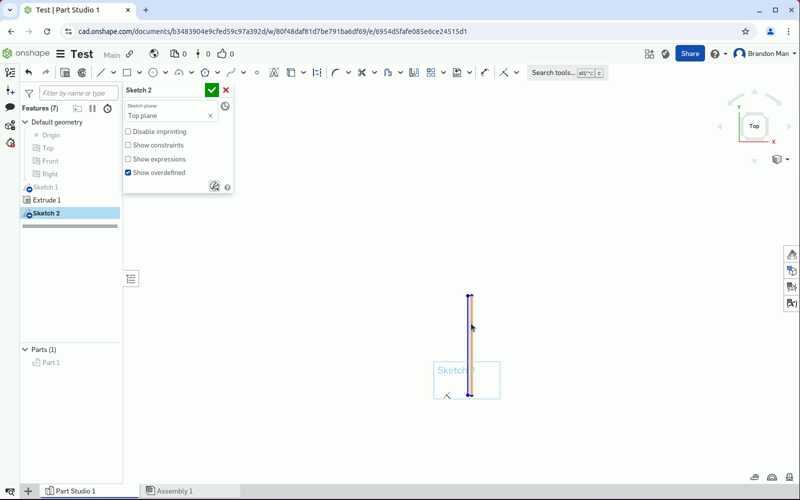
scroll(6)
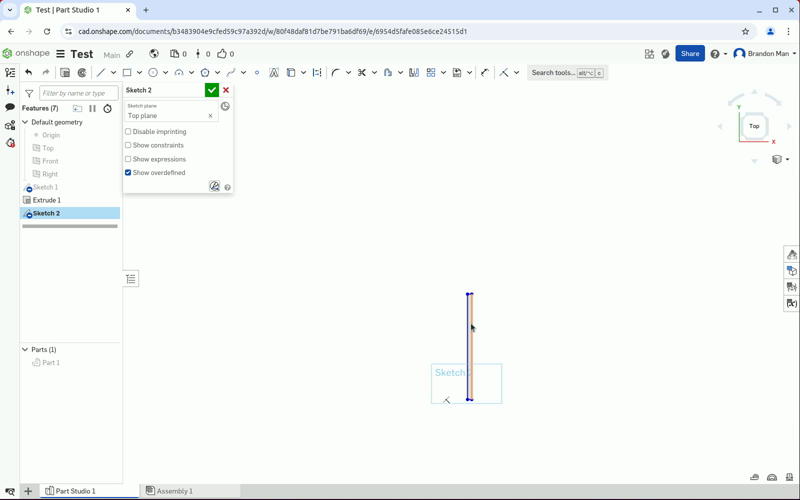
scroll(6)
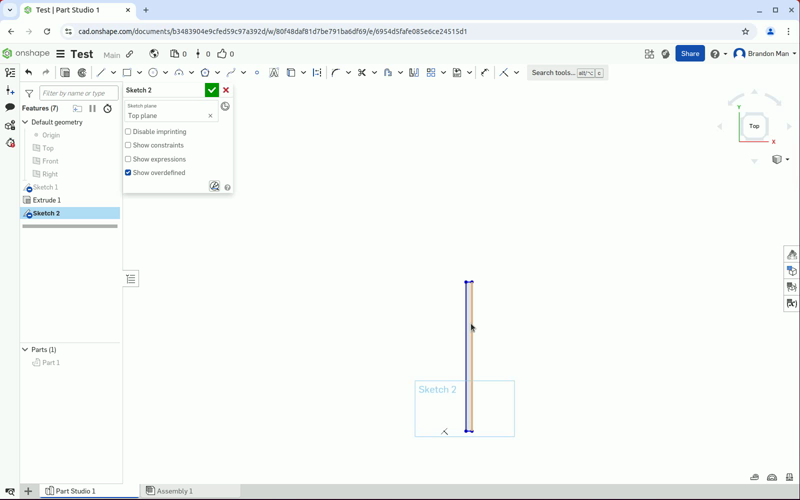
scroll(6)
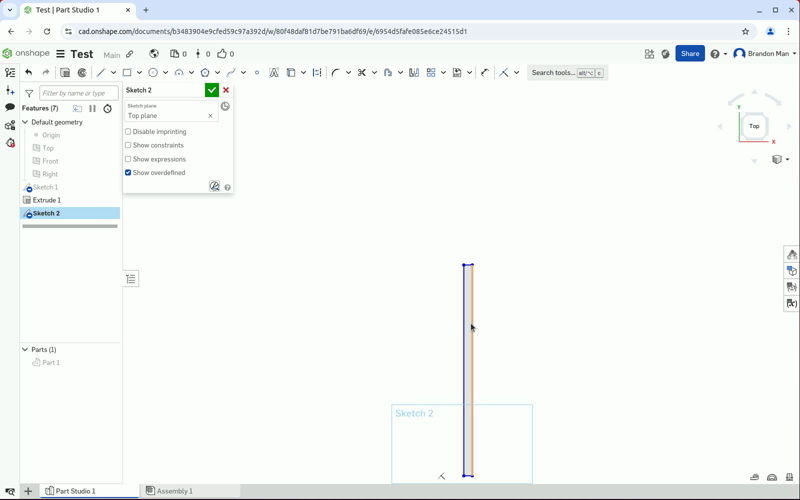
scroll(6)
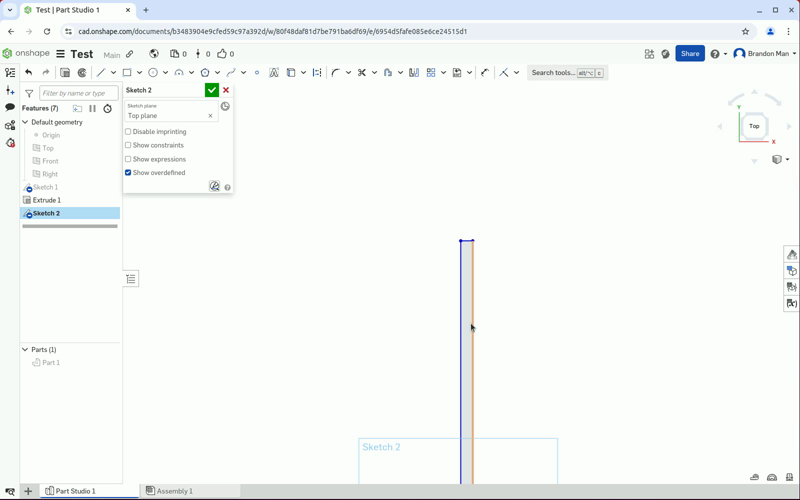
scroll(6)
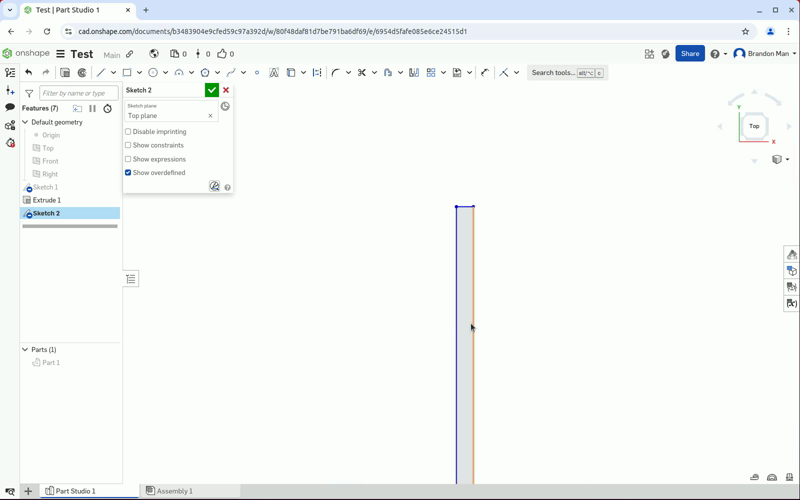
scroll(6)
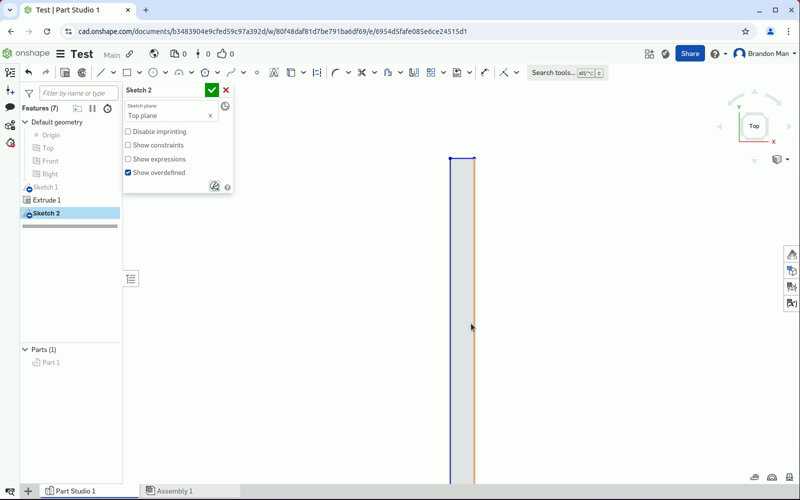
scroll(6)
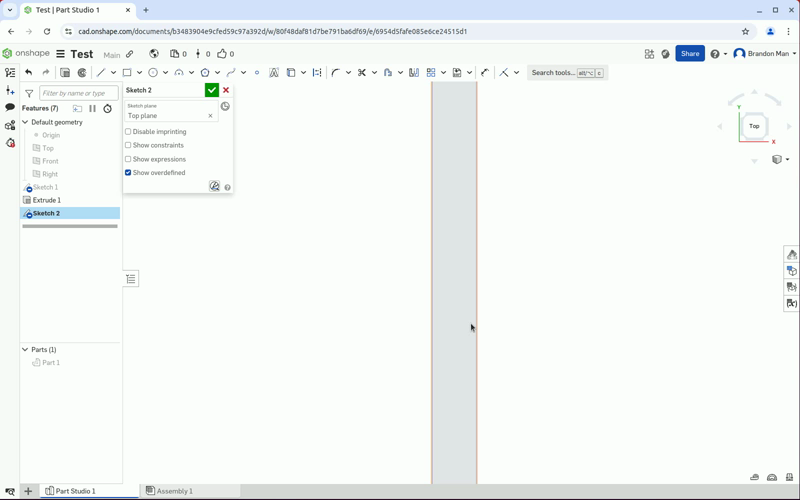
click(471, 323)
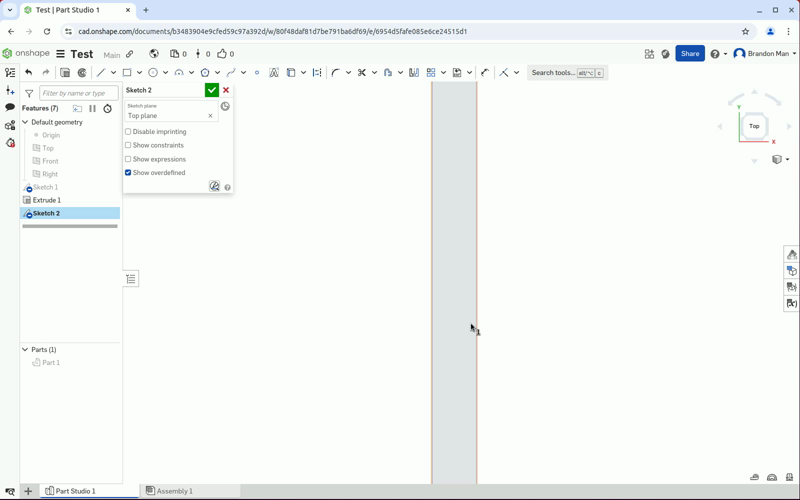
scroll(-6)
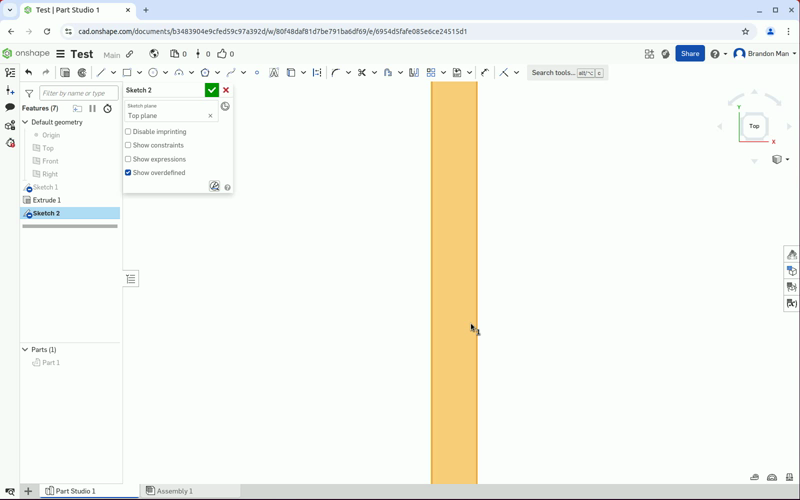
scroll(-6)
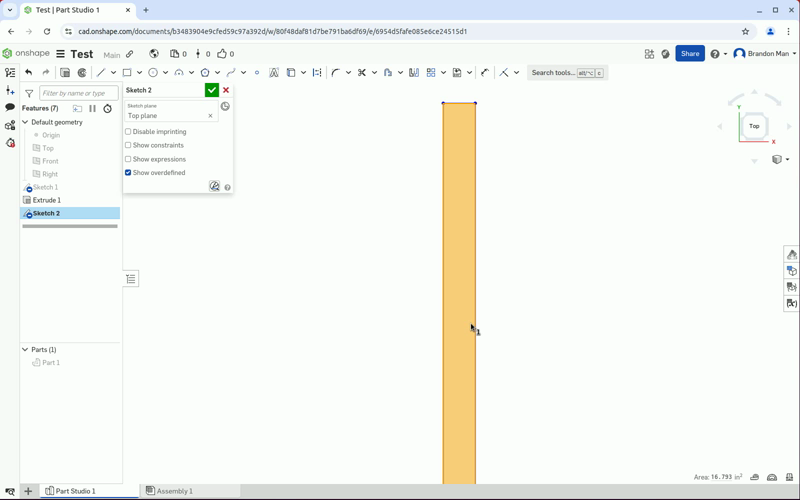
scroll(-6)
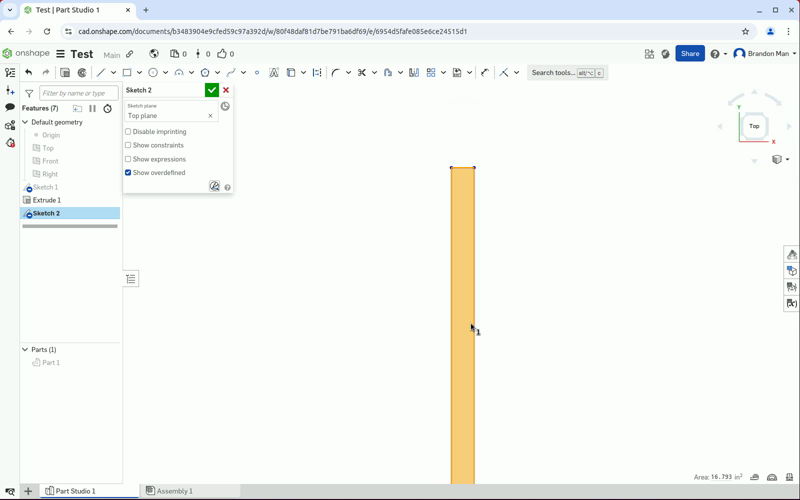
scroll(-6)
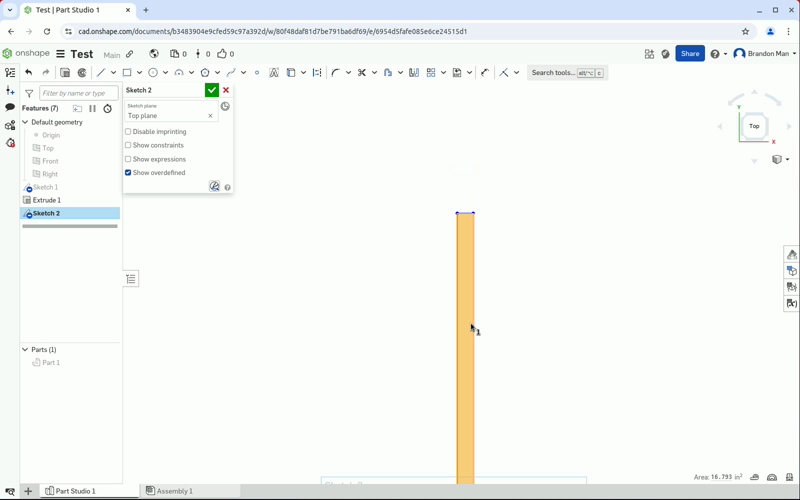
scroll(-6)
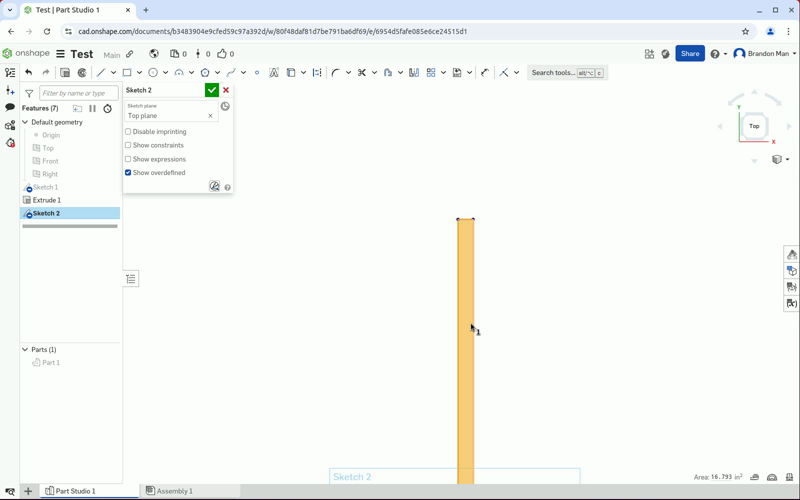
scroll(-6)
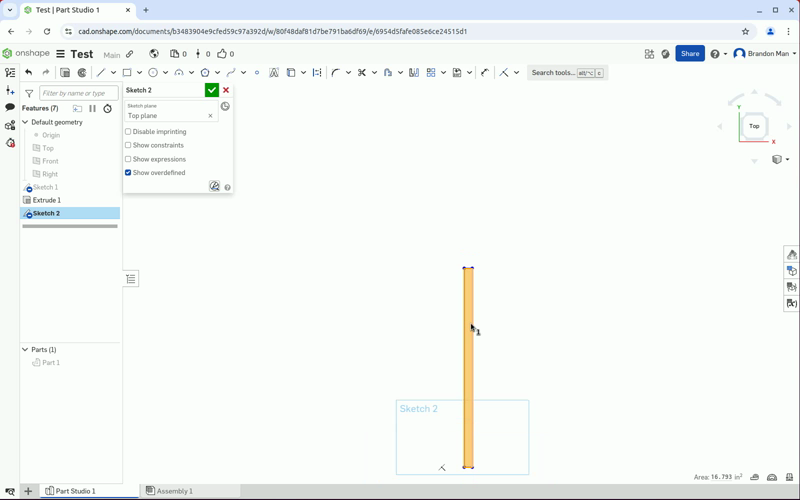
scroll(-6)
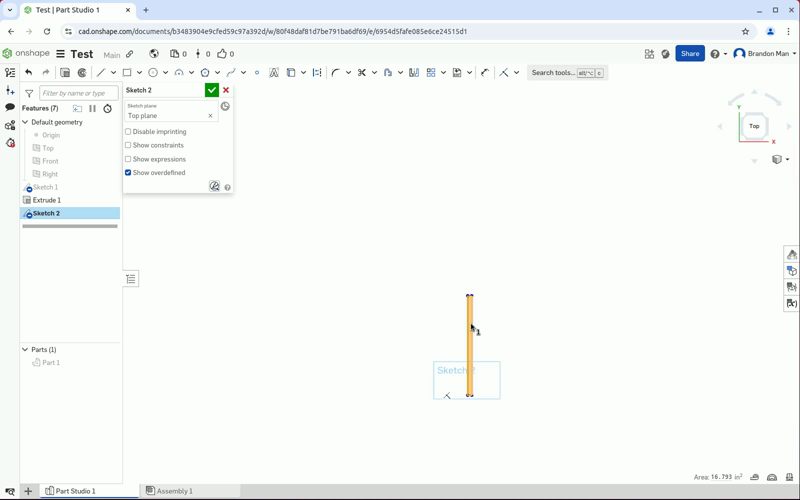
mouse_move(73, 352)
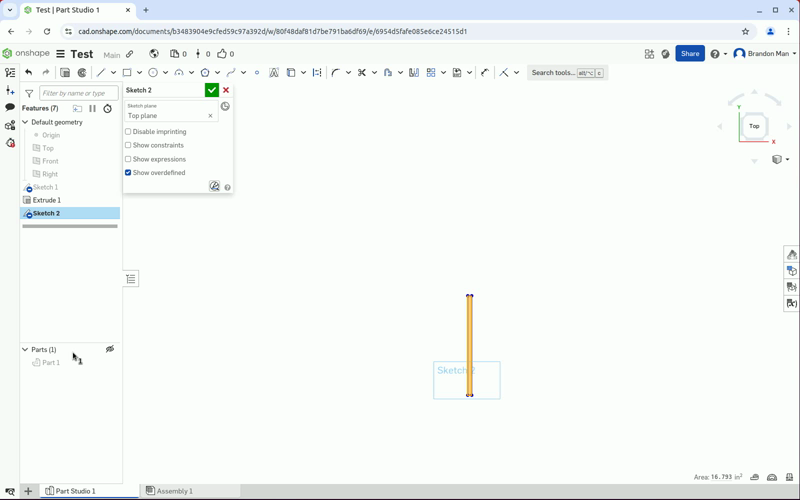
key(shift+y)
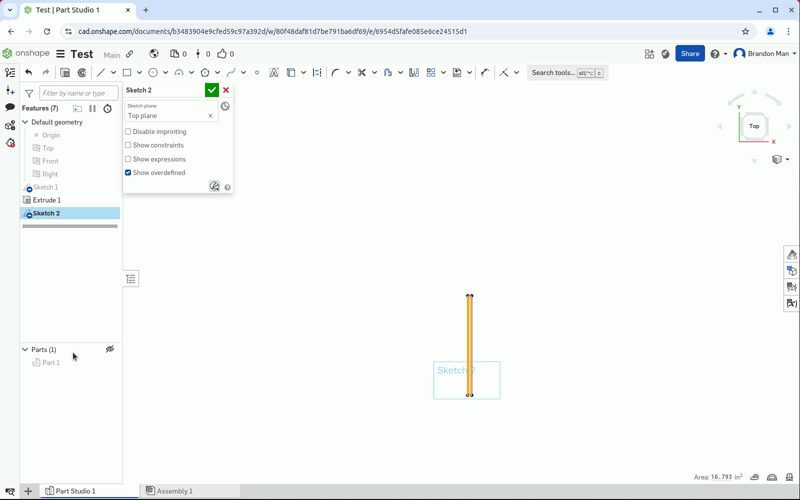
key(shift+e)
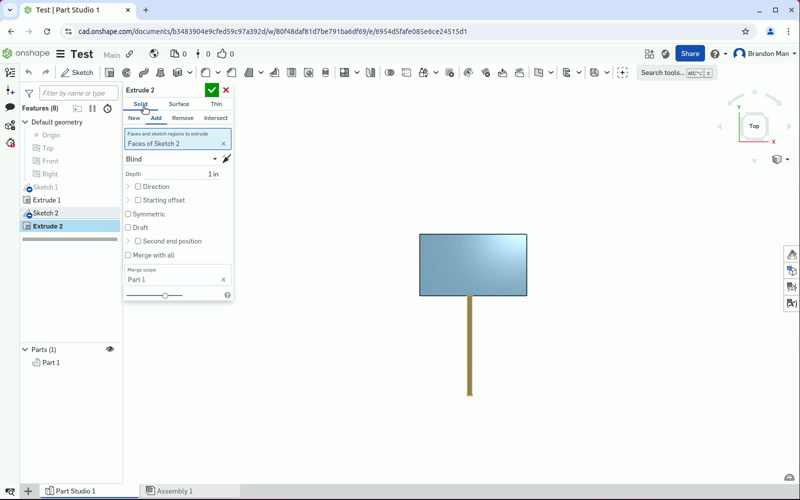
mouse_move(143, 106)
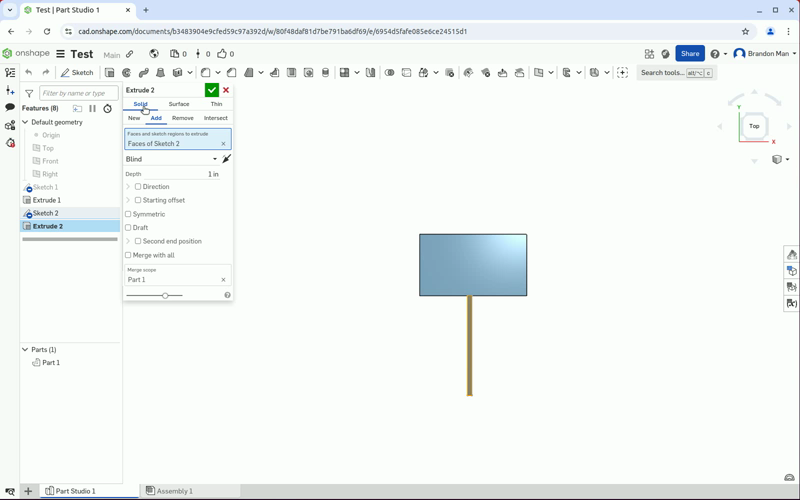
click(143, 106)
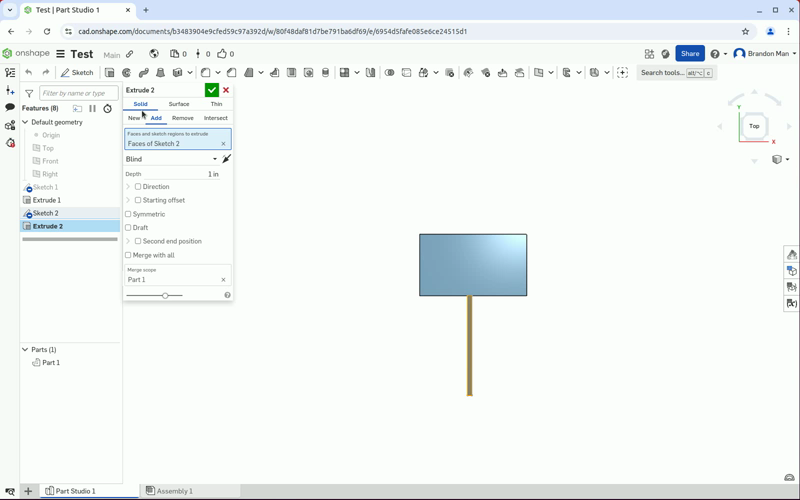
mouse_move(137, 120)
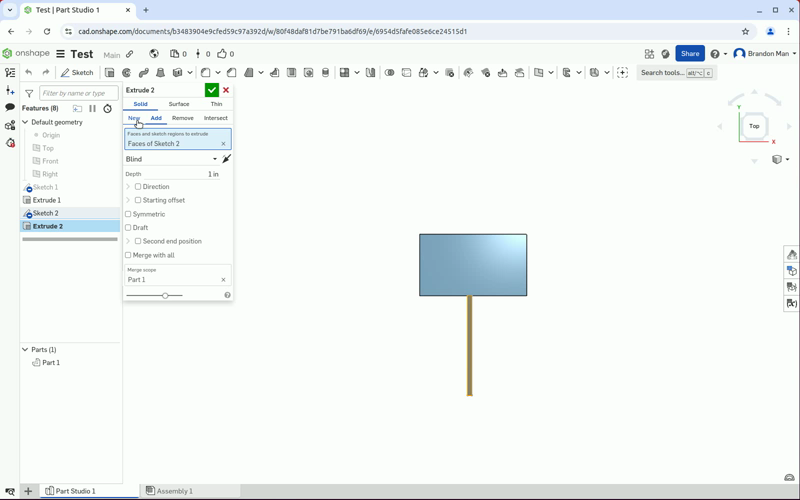
click(137, 120)
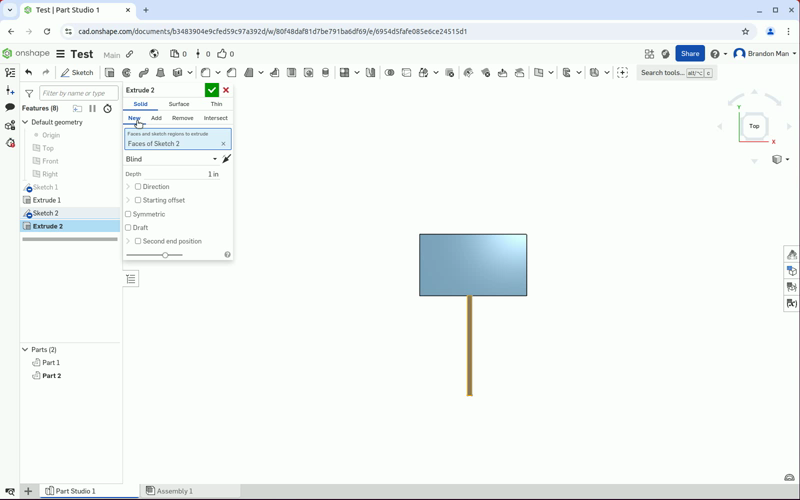
key(tab, 4)
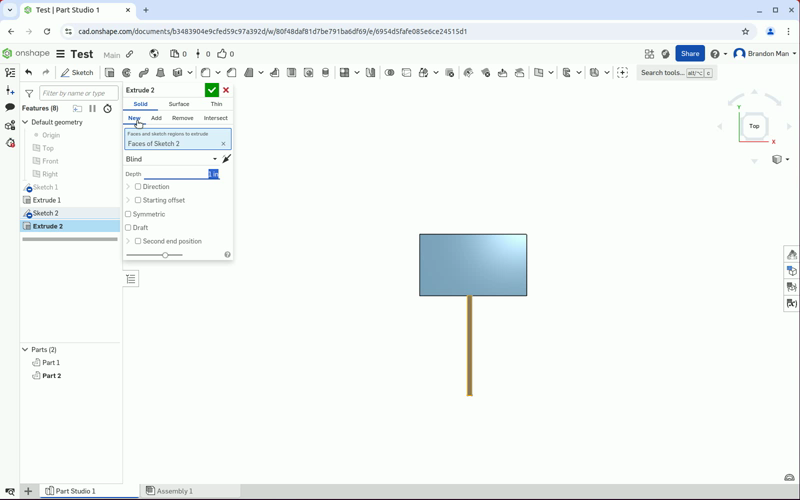
text(5.055)
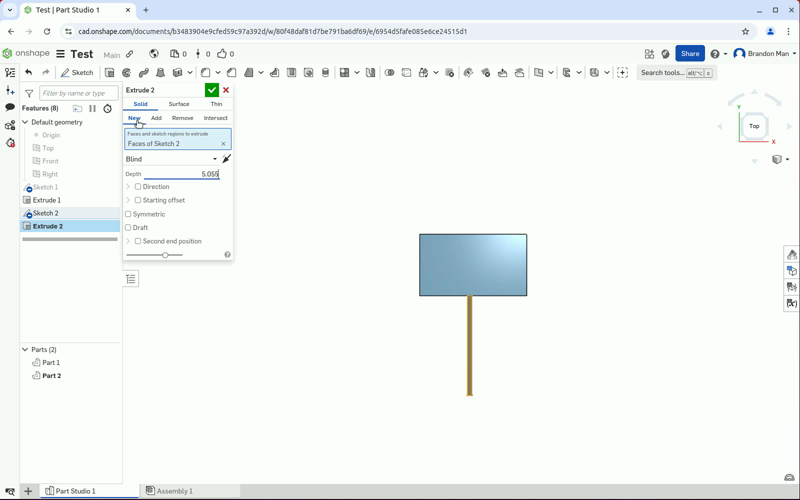
key(enter)
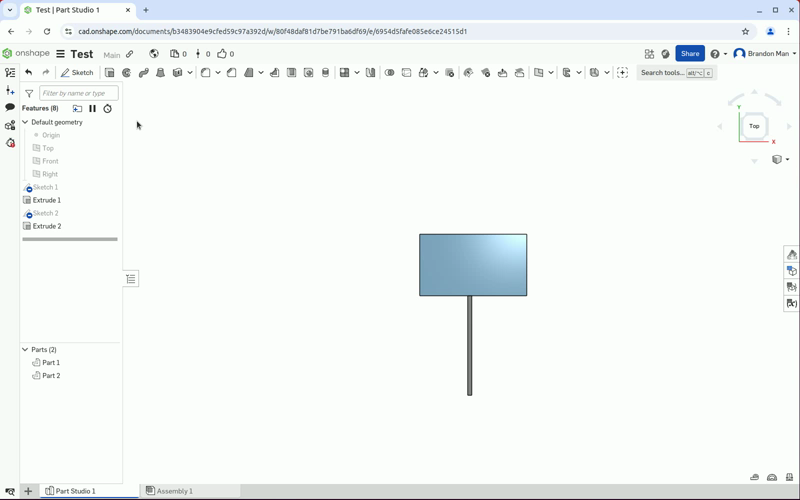
key(shift+h)
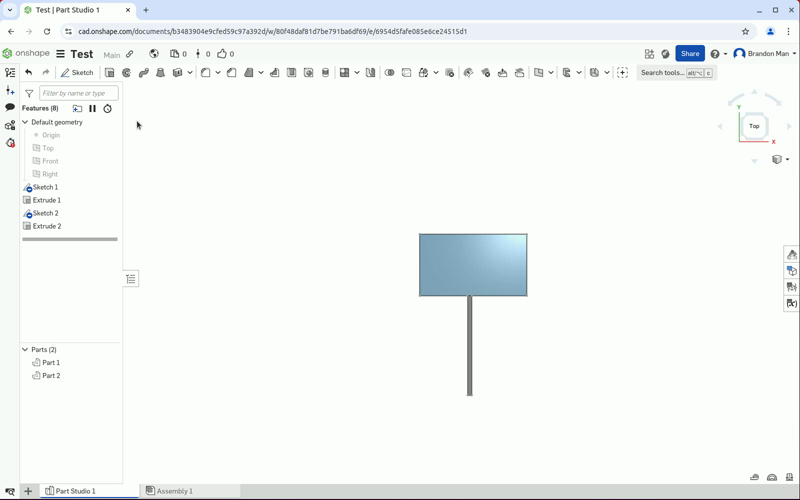
key(shift+h)
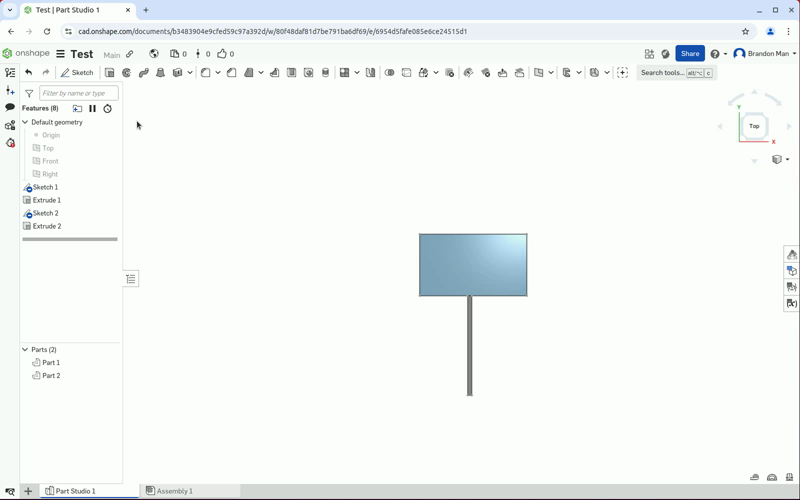
key(shift+7)
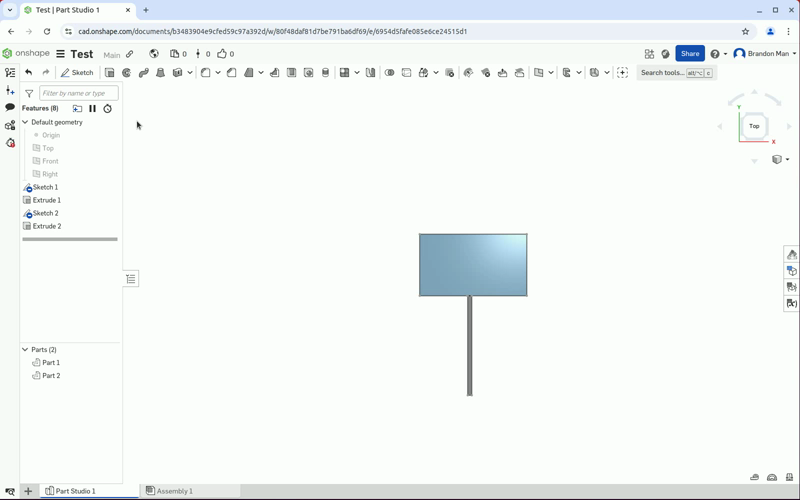
key(up, 3)
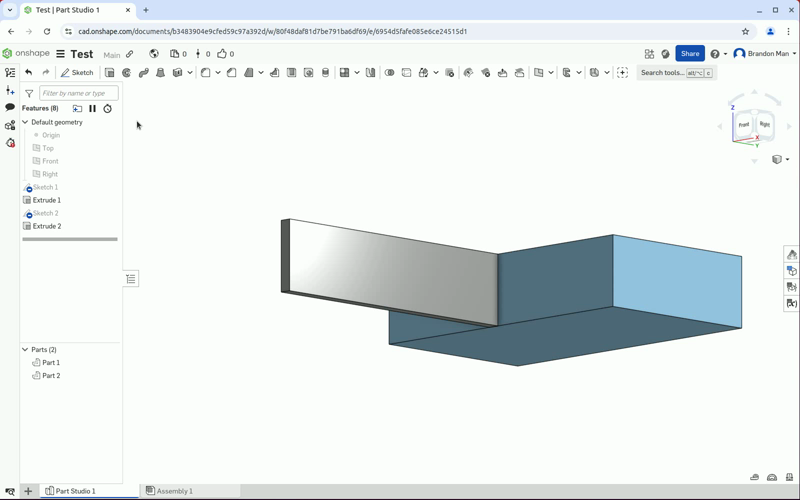
key(left, 3)
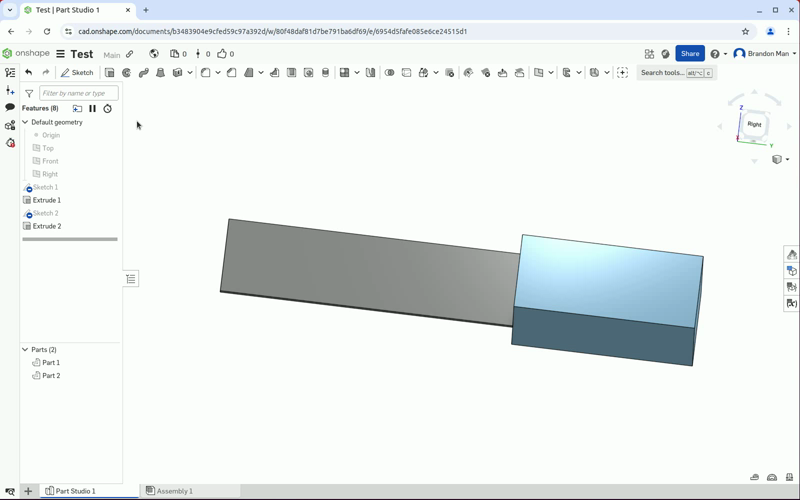
key(right, 3)
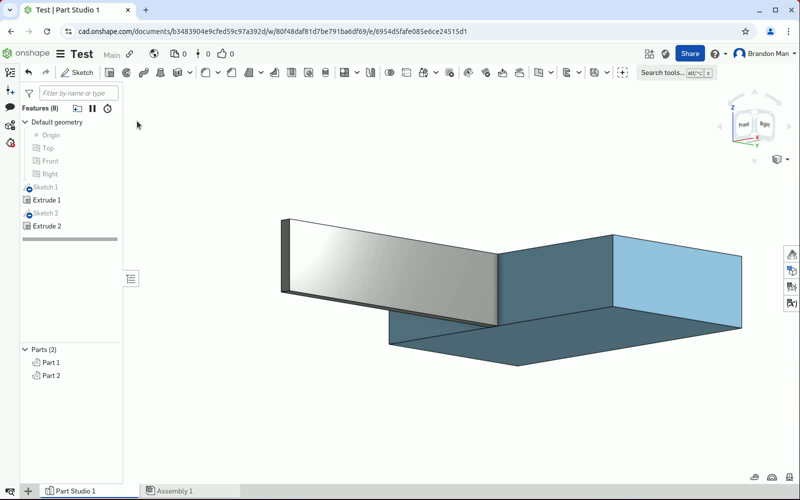
key(down, 3)
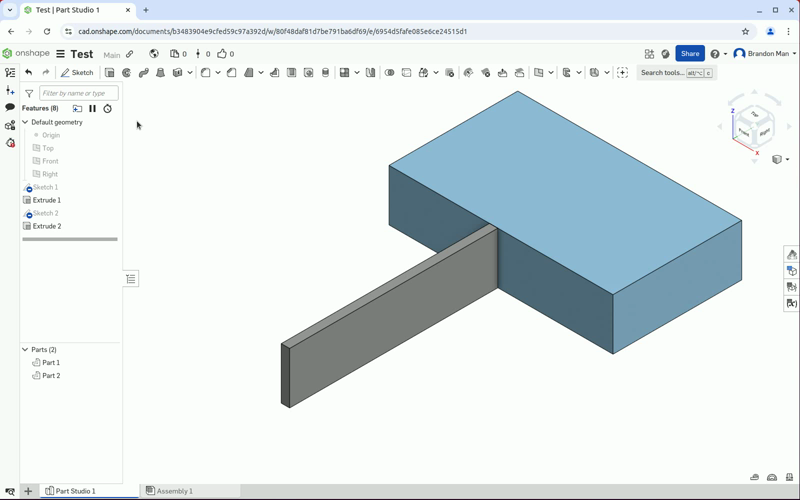
mouse_move(73, 189)
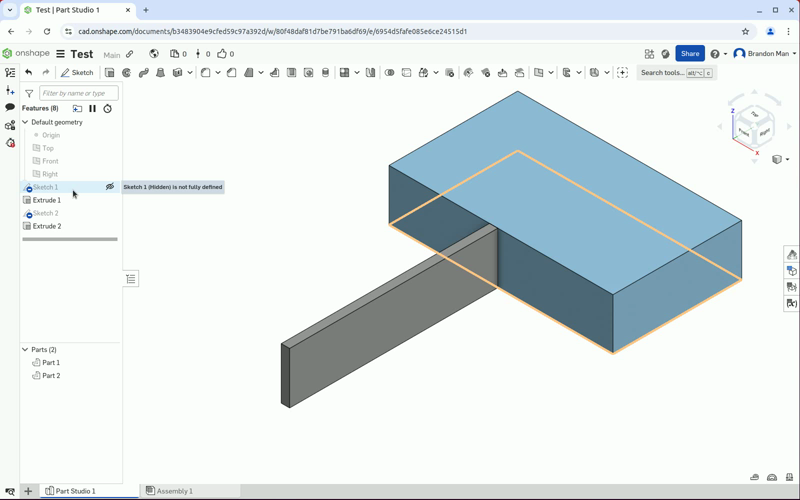
click(73, 189)